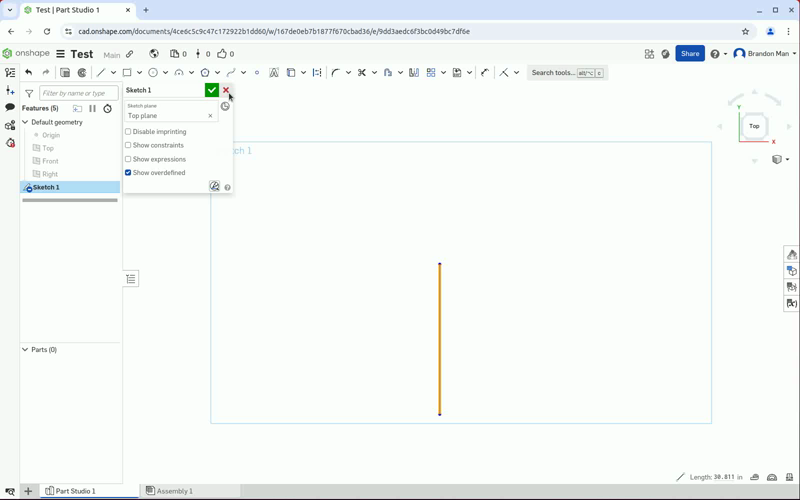
key(shift+h)
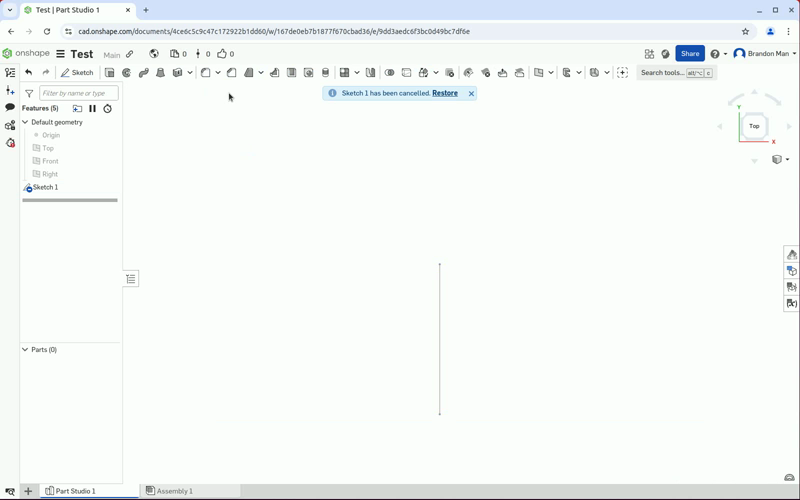
key(shift+s)
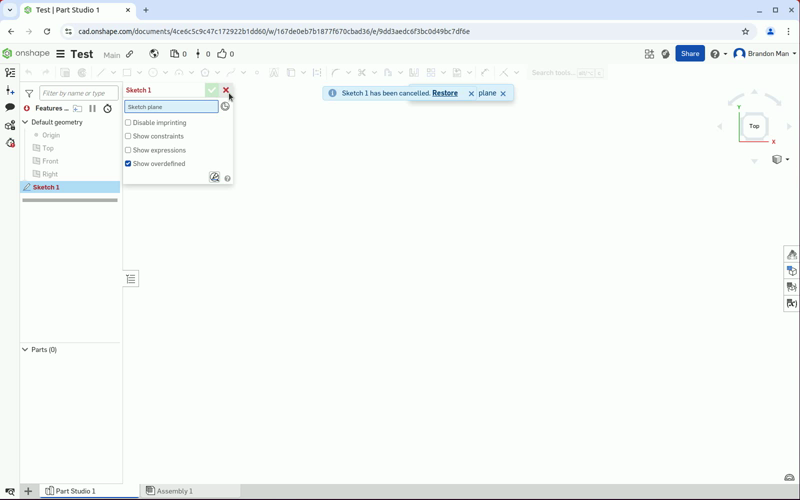
mouse_move(73, 150)
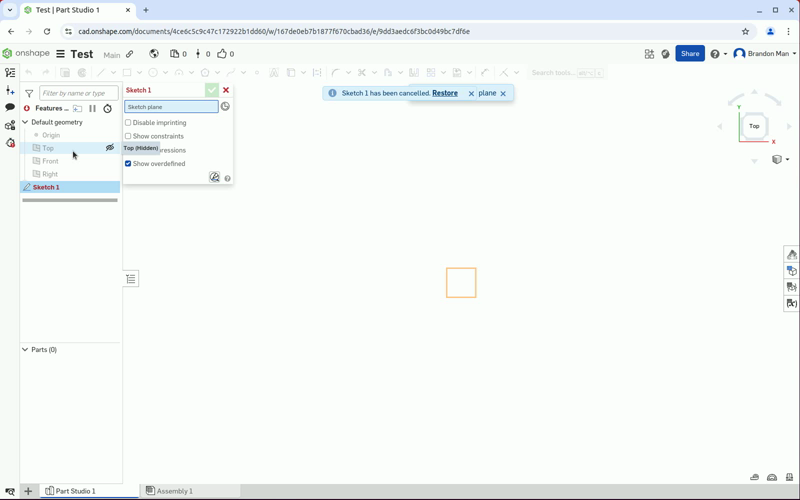
click(73, 150)
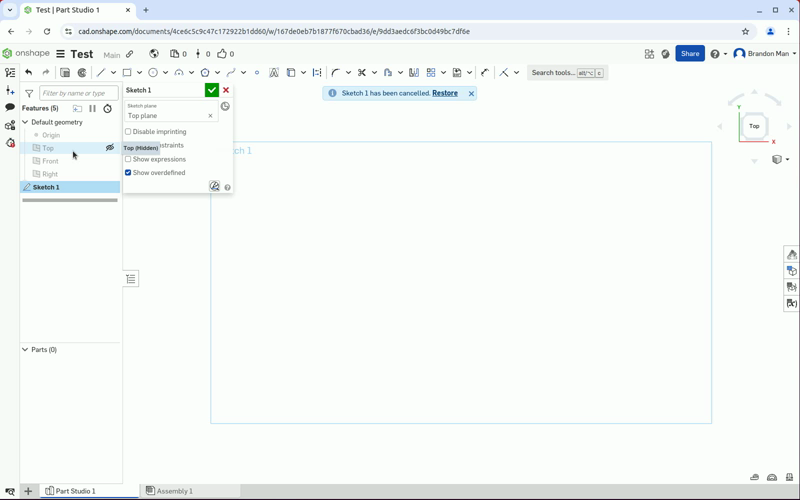
mouse_move(73, 352)
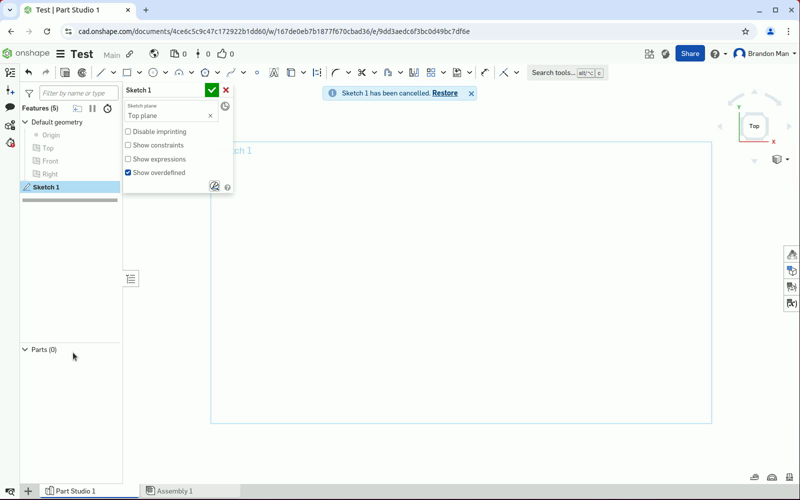
key(y)
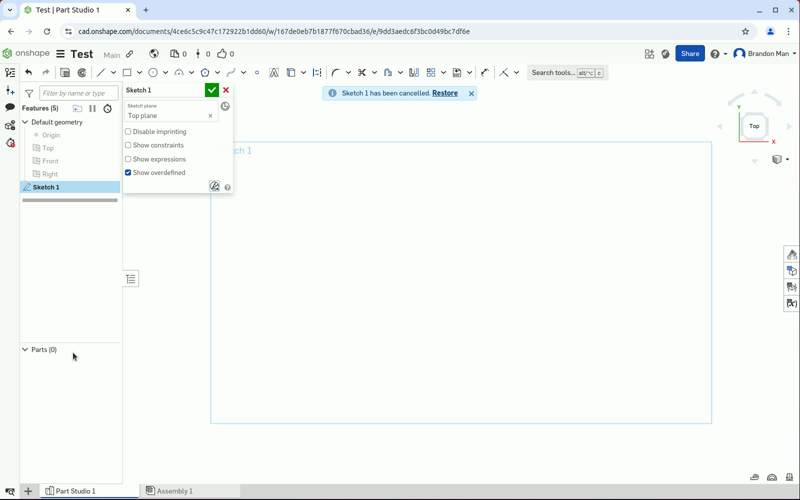
key(l)
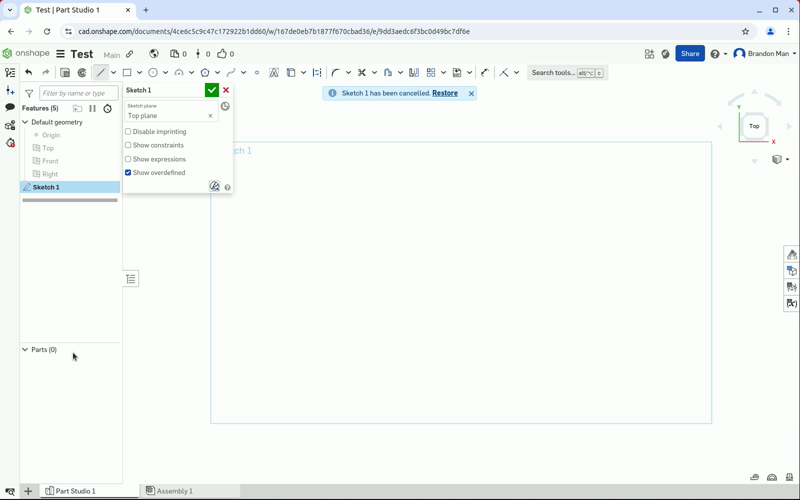
key_down(shift)
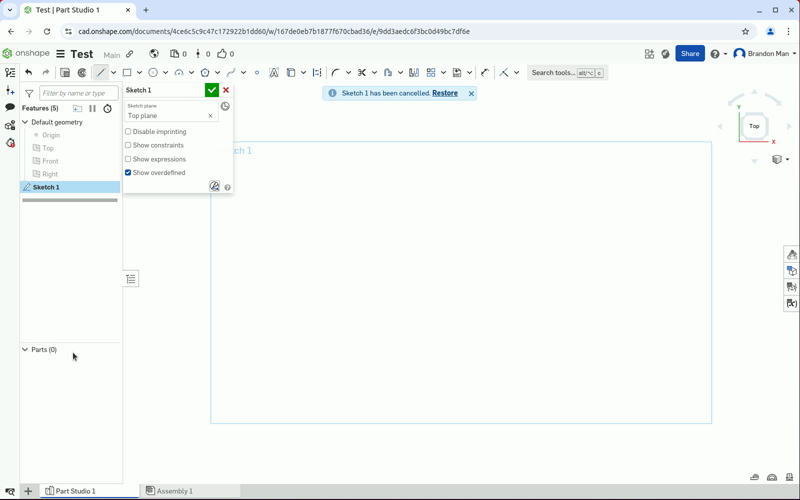
mouse_move(349, 282)
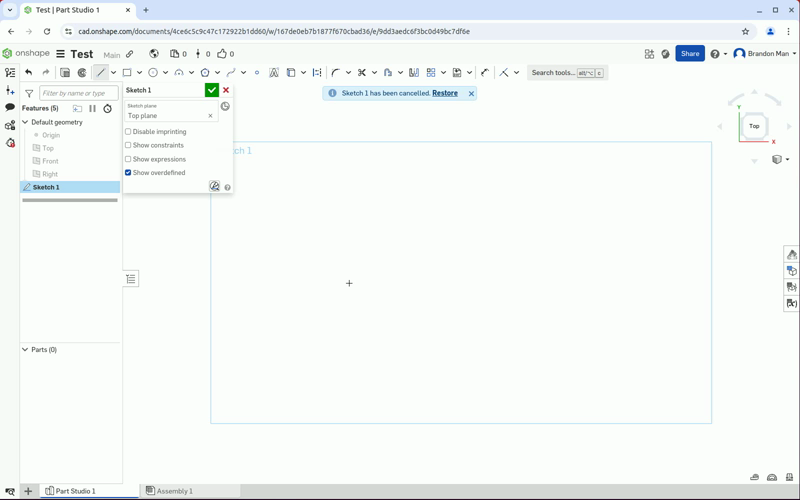
click(349, 282)
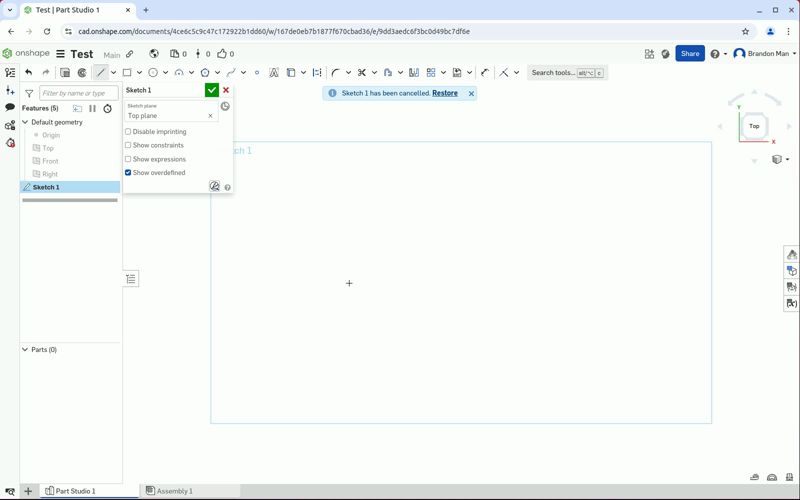
key_up(shift)
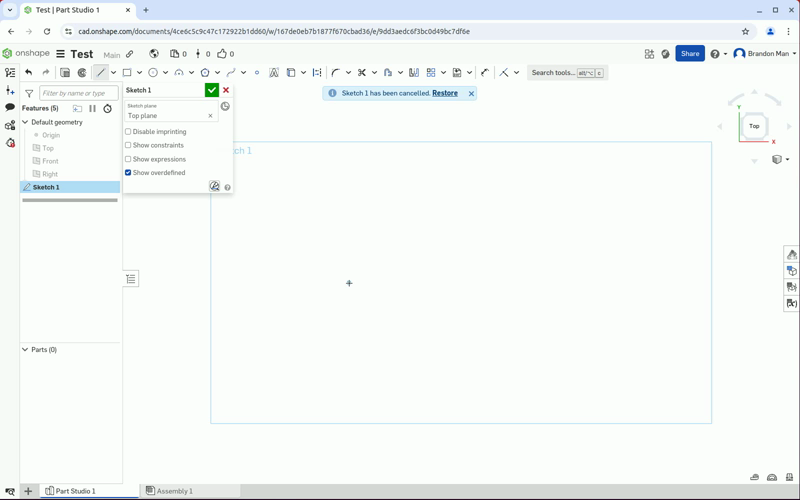
key_down(shift)
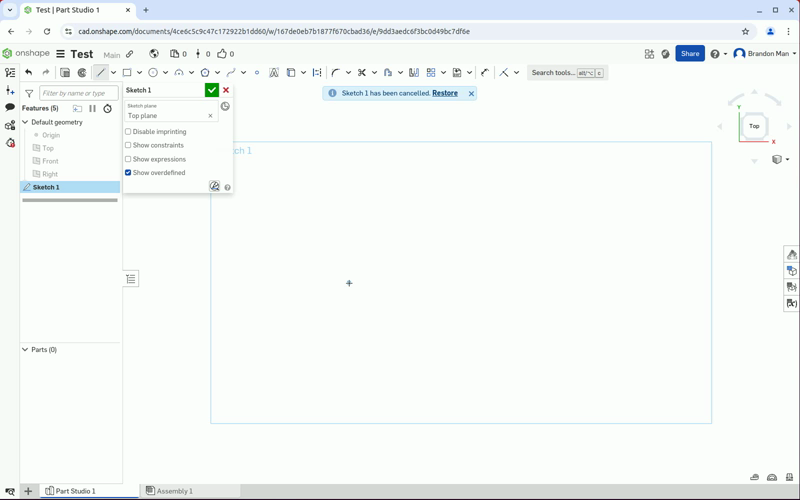
mouse_move(405, 378)
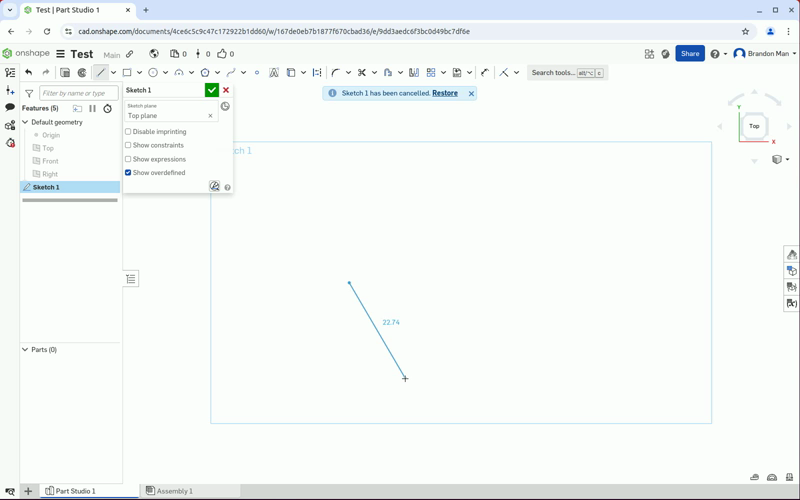
click(405, 378)
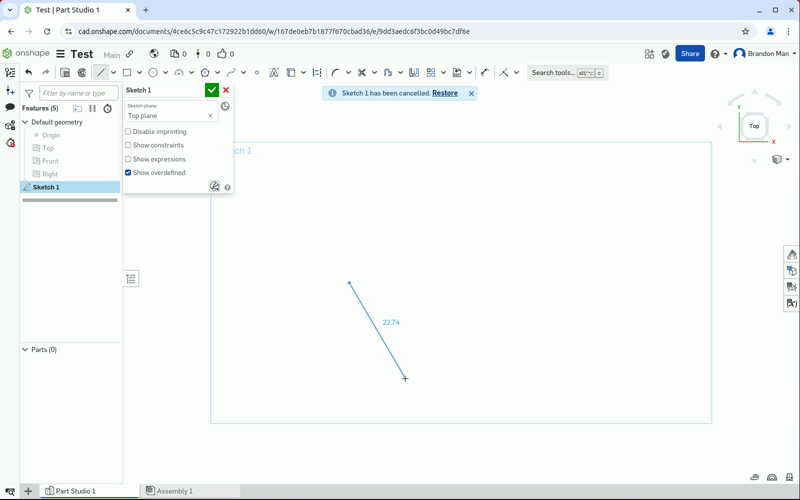
key_up(shift)
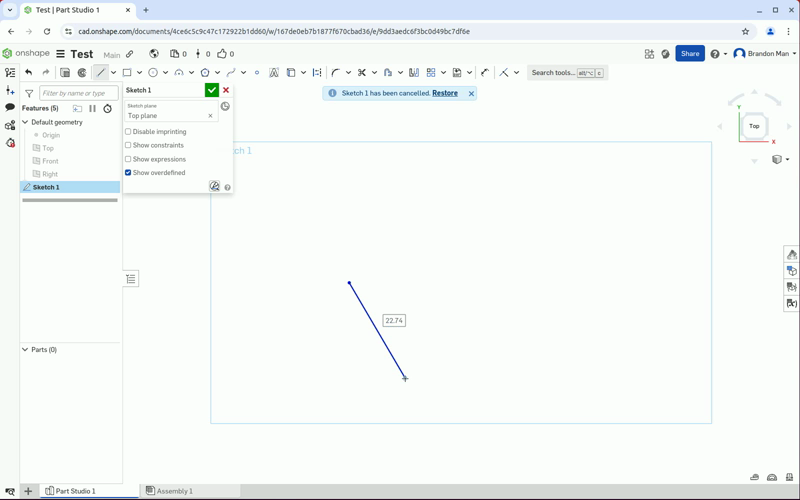
key_down(shift)
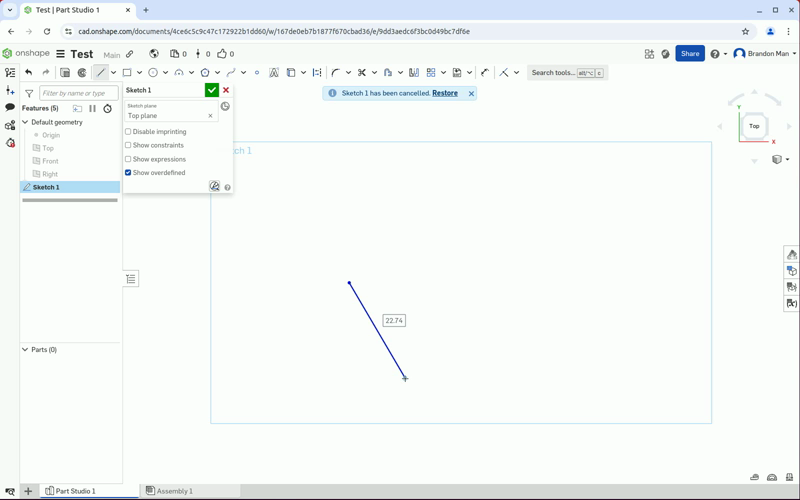
mouse_move(514, 378)
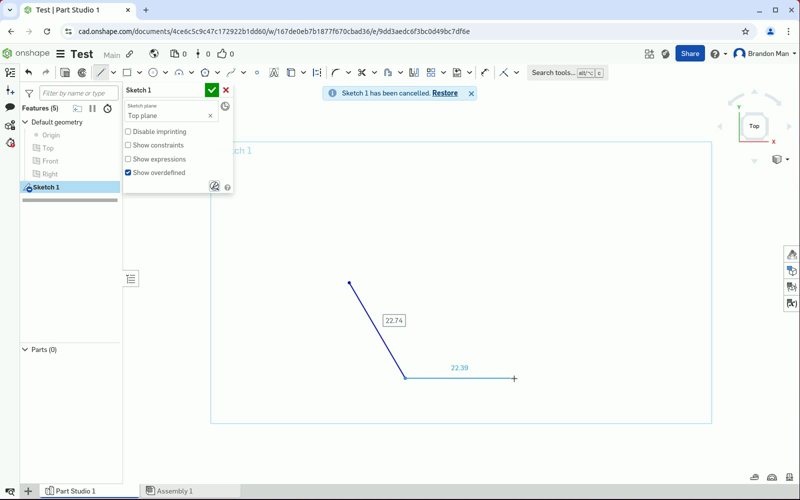
click(514, 378)
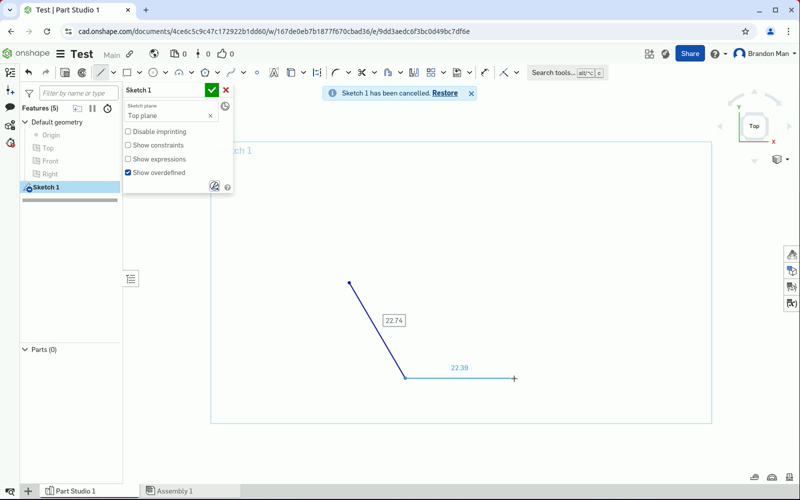
key_up(shift)
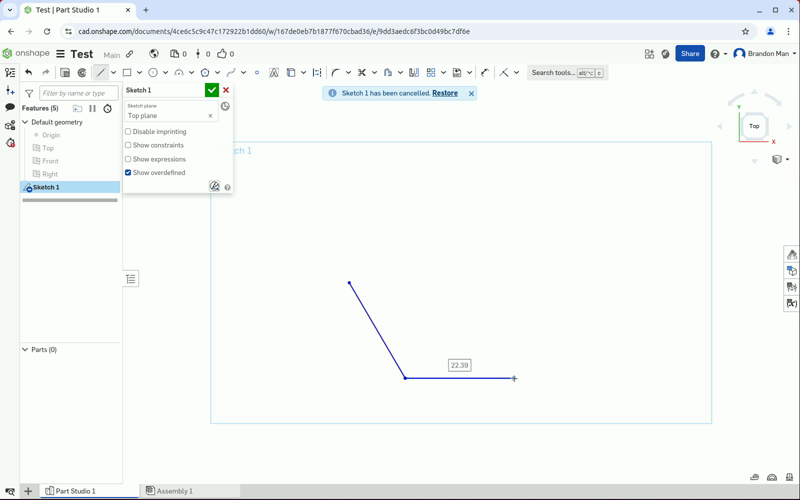
key_down(shift)
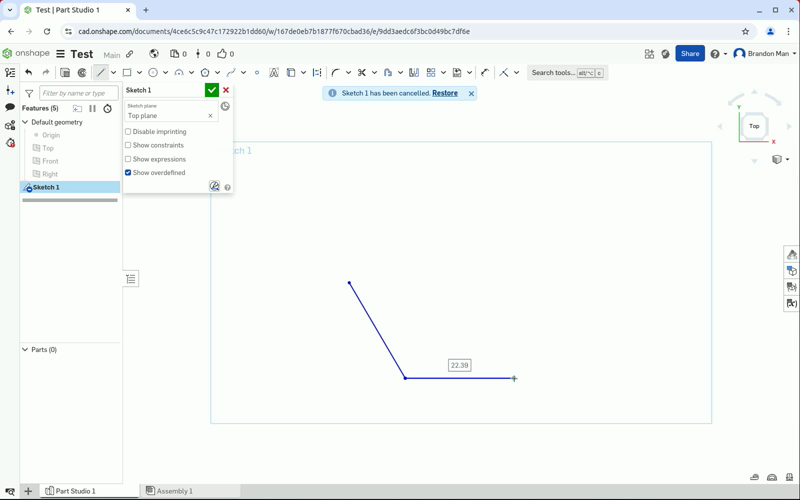
mouse_move(569, 282)
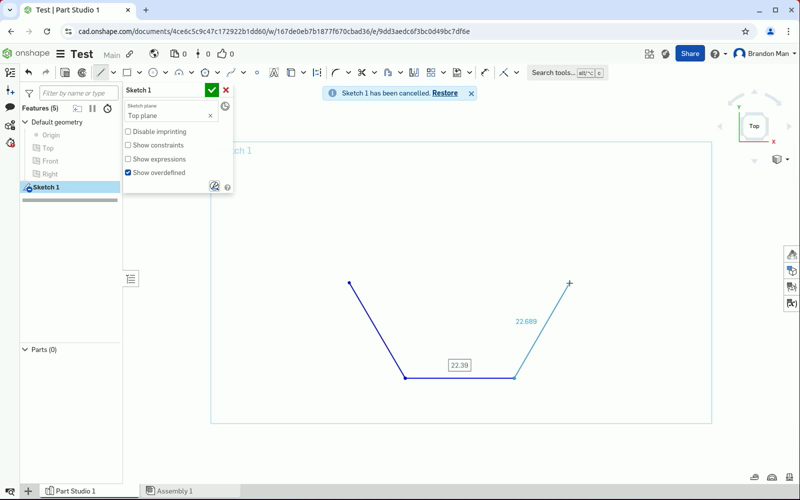
click(569, 282)
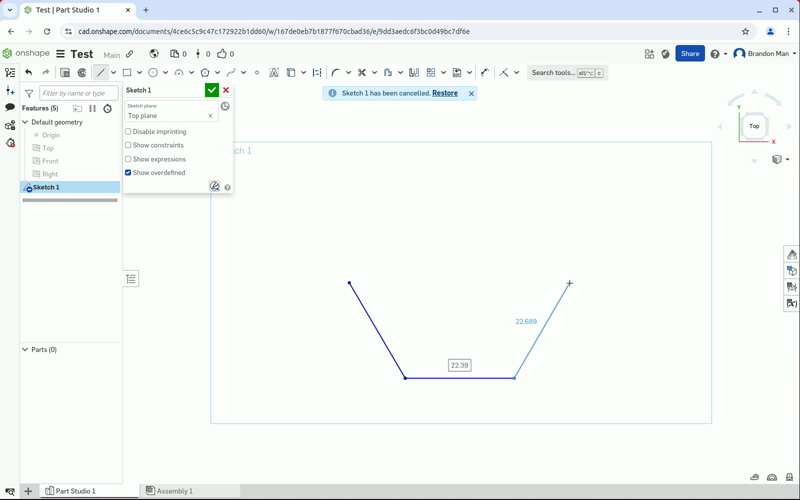
key_up(shift)
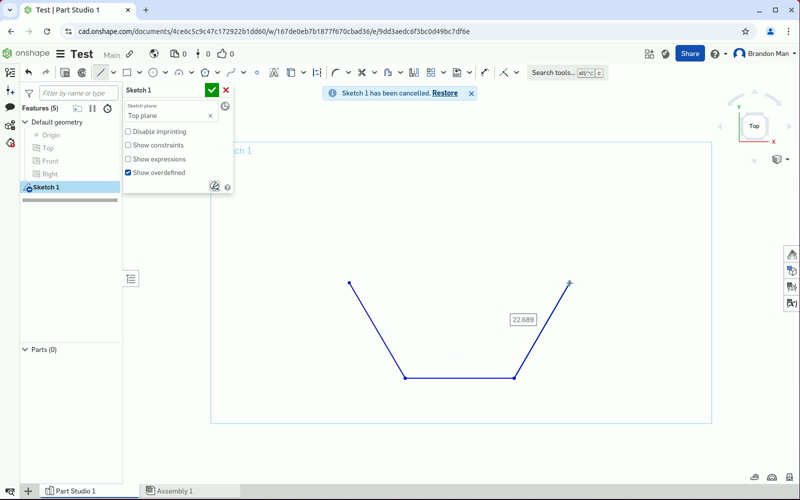
key_down(shift)
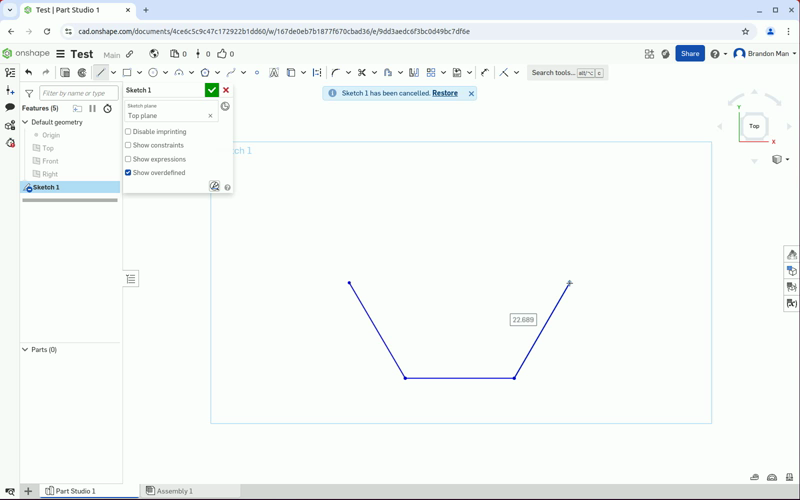
mouse_move(514, 187)
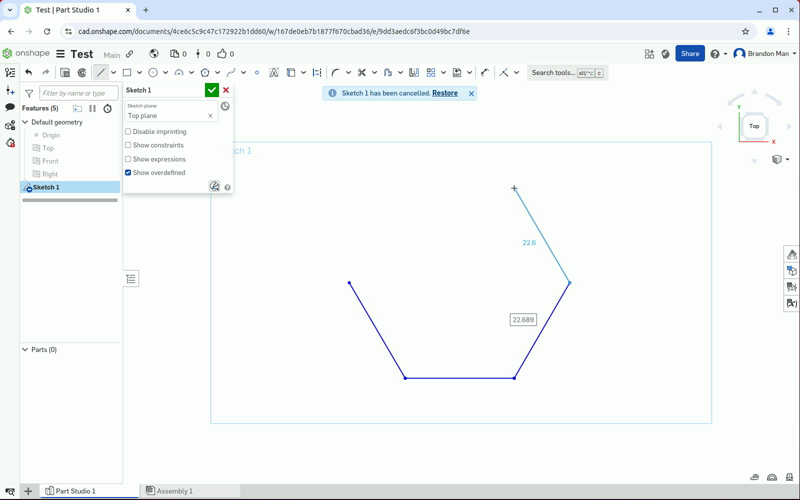
click(514, 187)
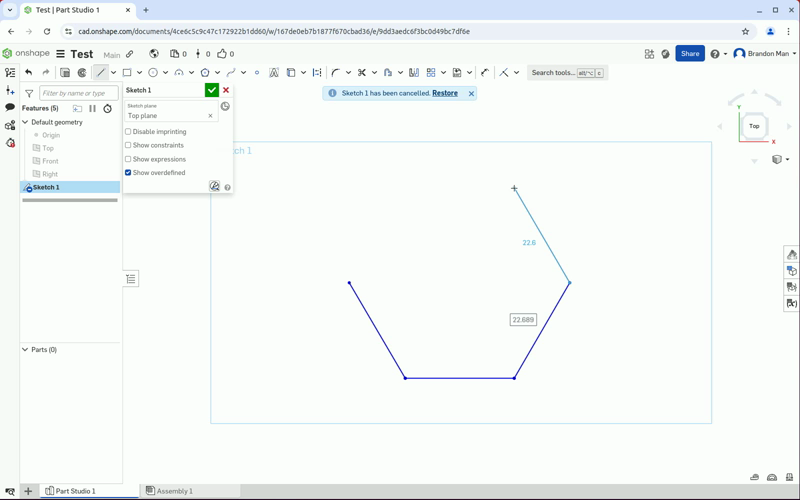
key_up(shift)
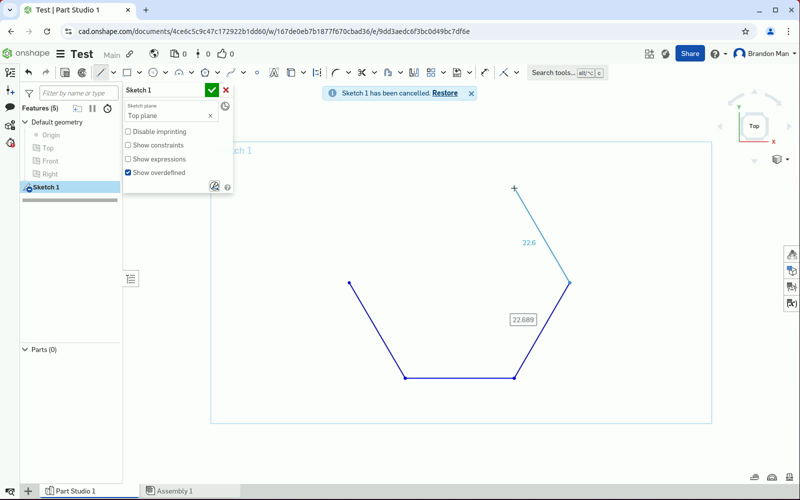
key_down(shift)
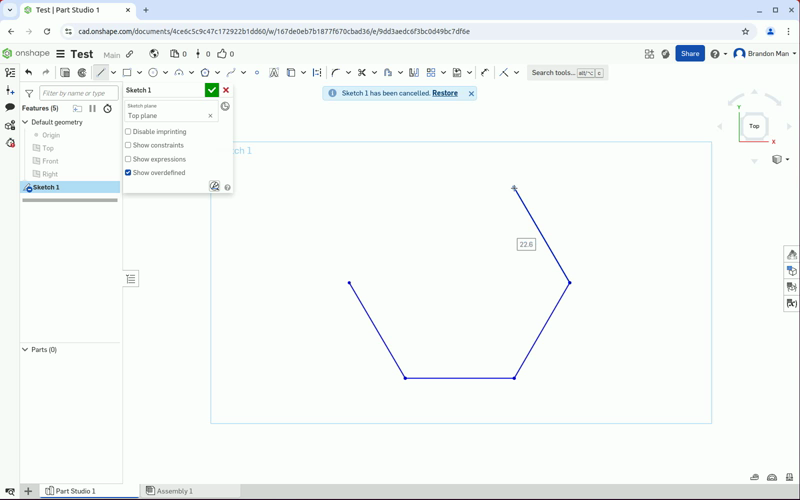
mouse_move(405, 187)
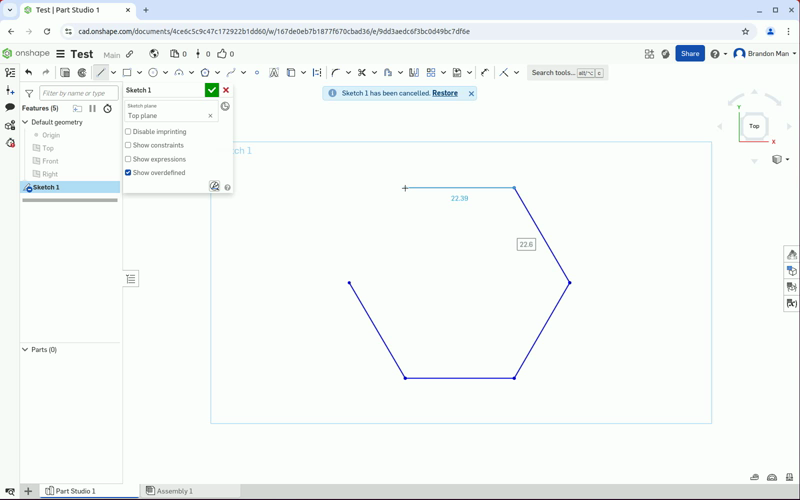
click(405, 187)
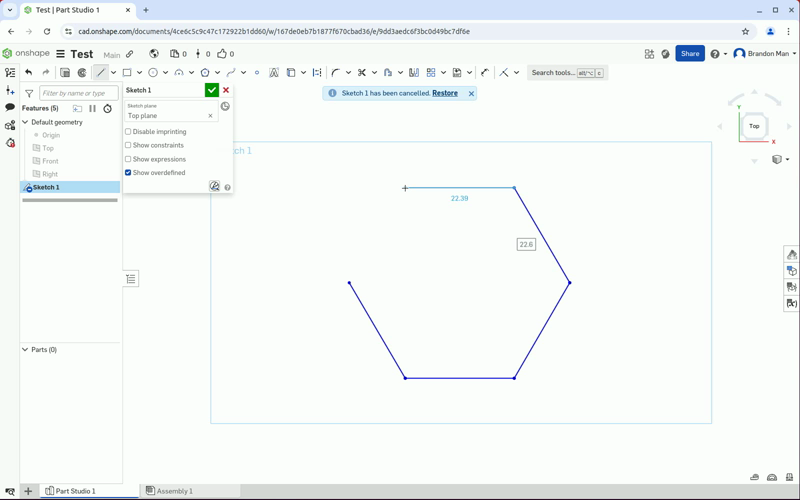
key_up(shift)
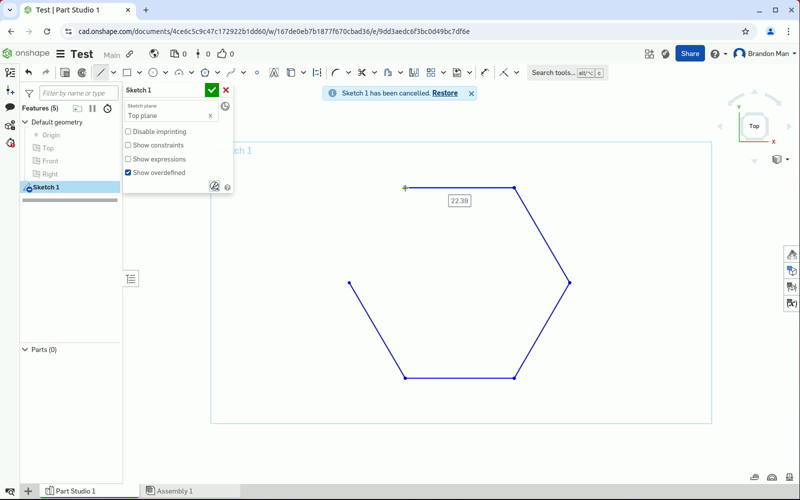
key_down(shift)
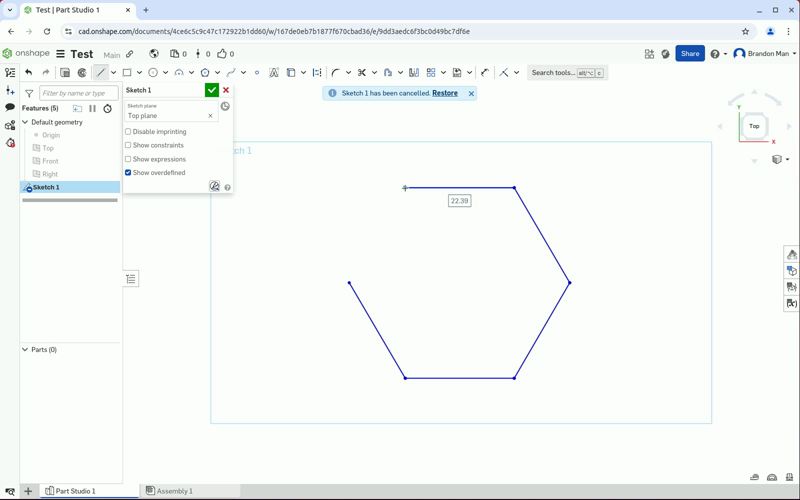
mouse_move(349, 282)
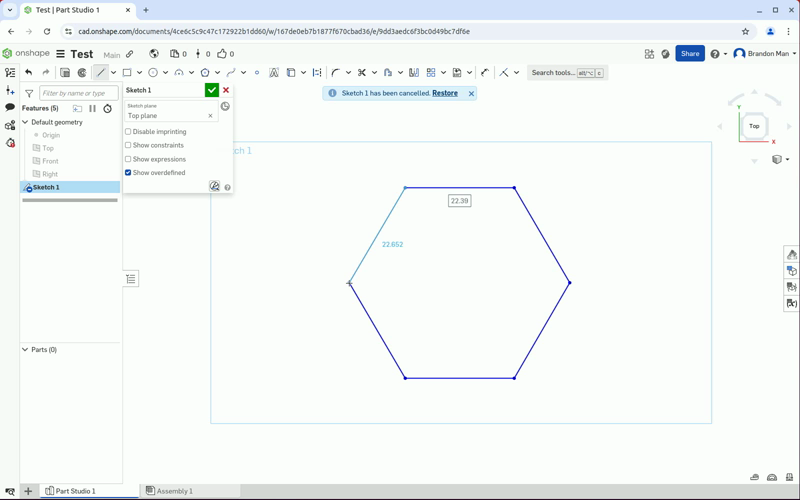
key_up(shift)
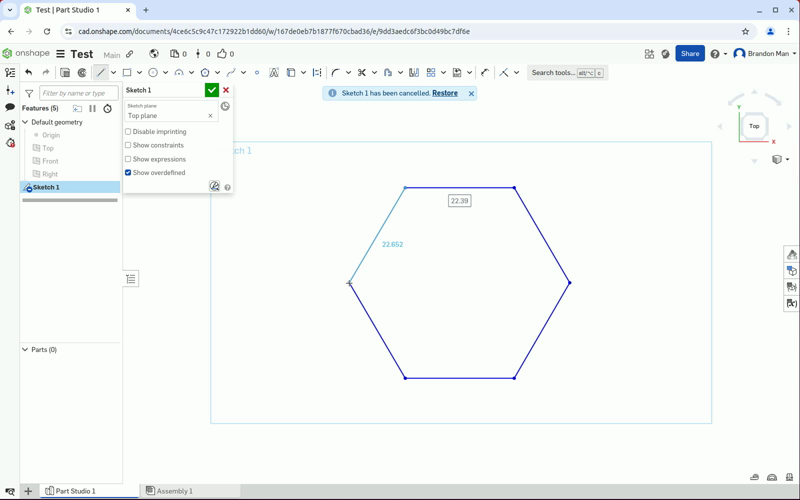
click(349, 282)
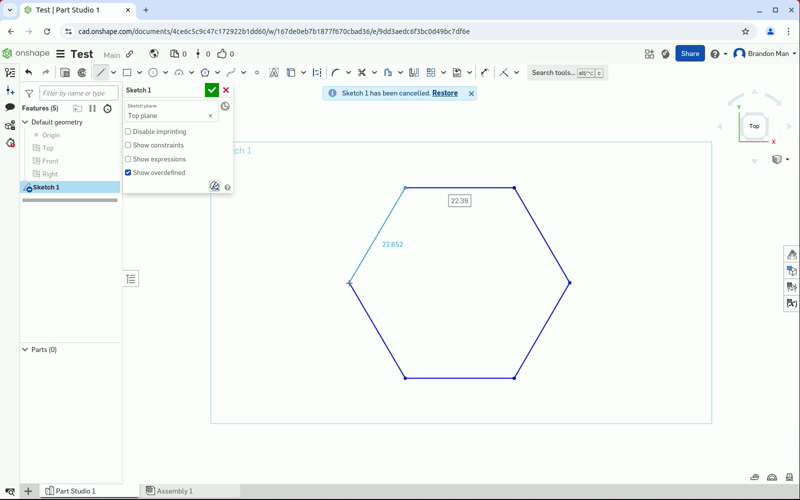
key(esc)
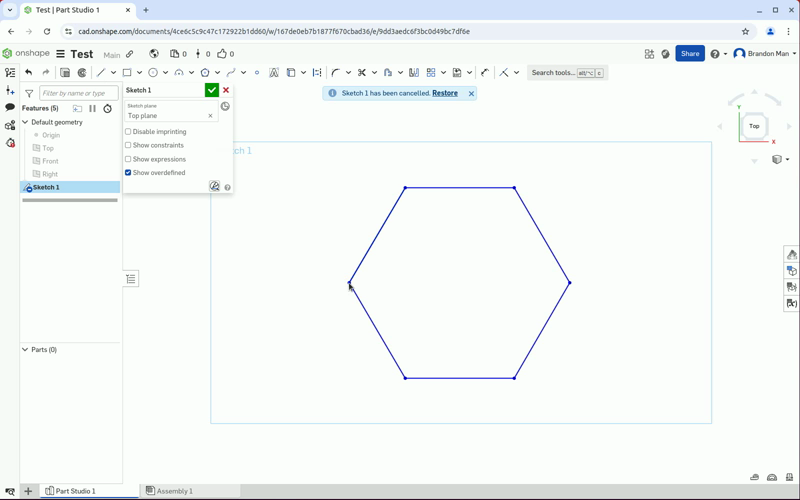
mouse_move(404, 314)
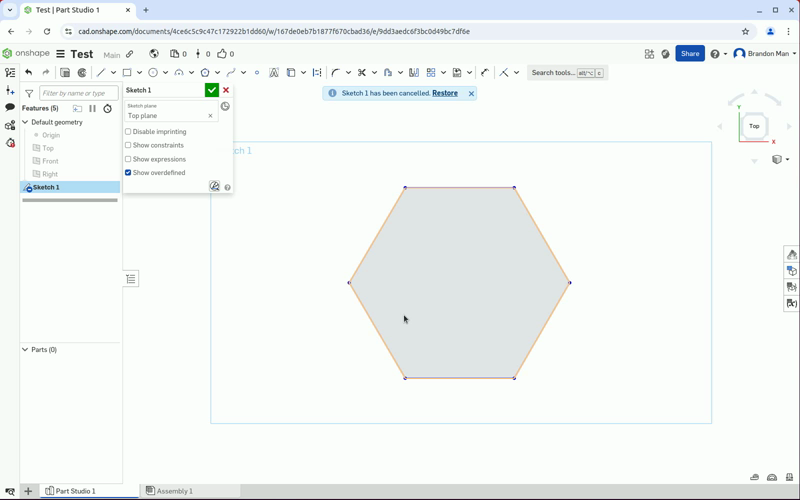
click(404, 314)
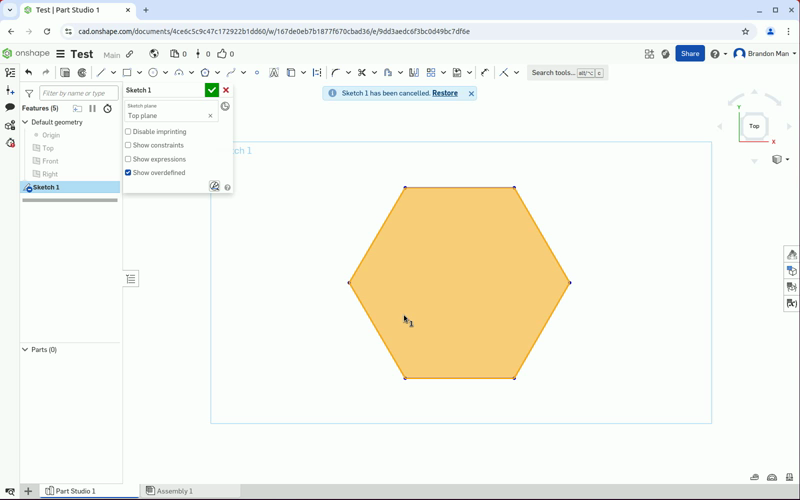
mouse_move(73, 352)
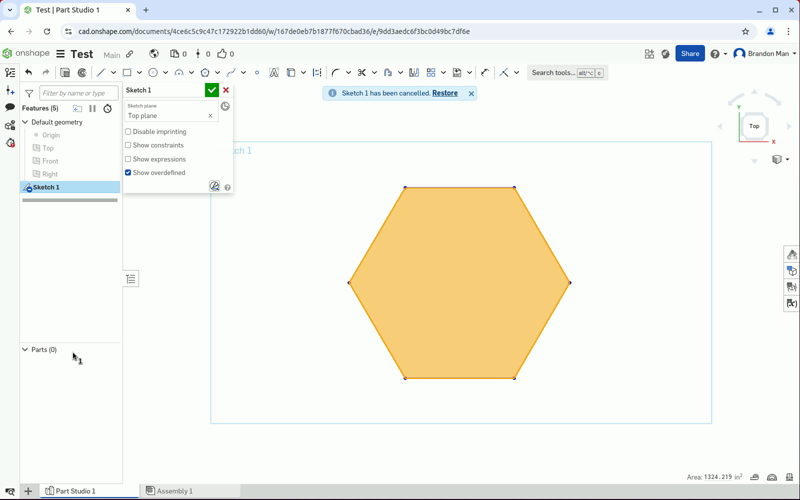
key(shift+y)
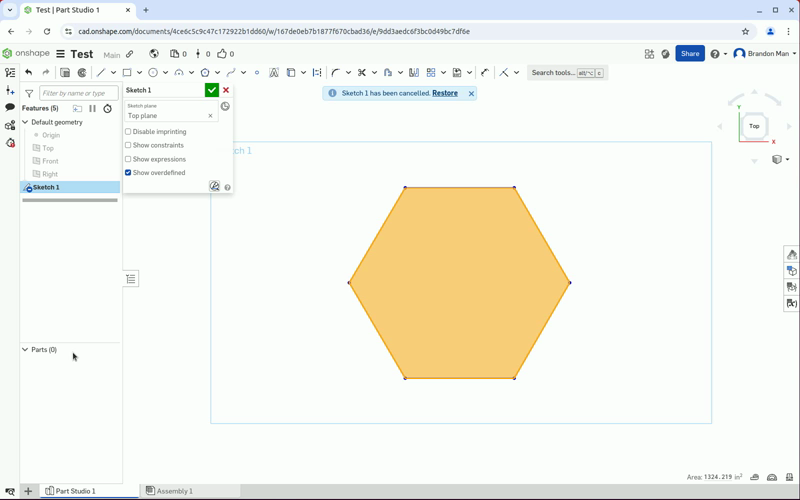
key(shift+e)
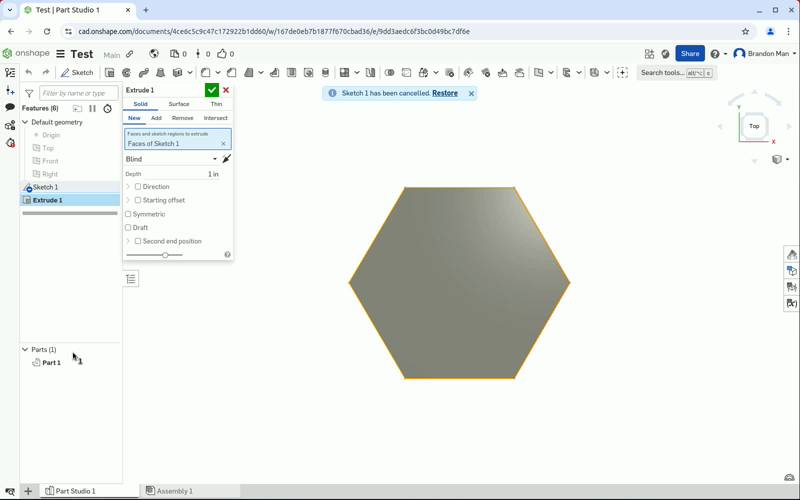
mouse_move(143, 106)
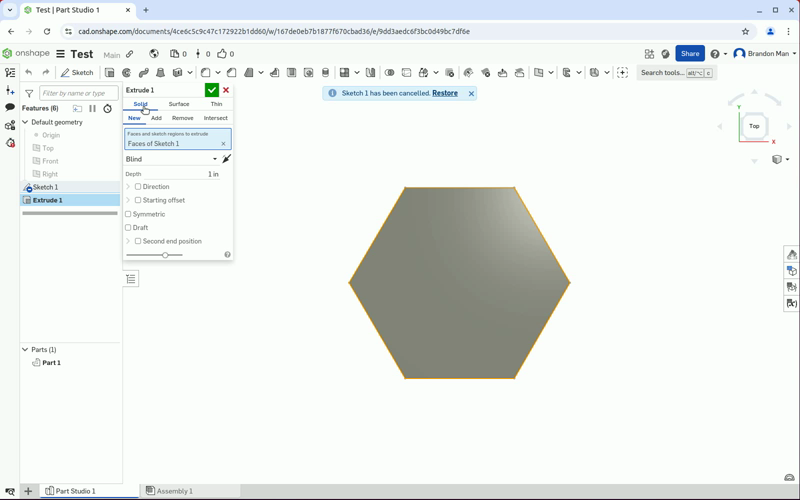
click(143, 106)
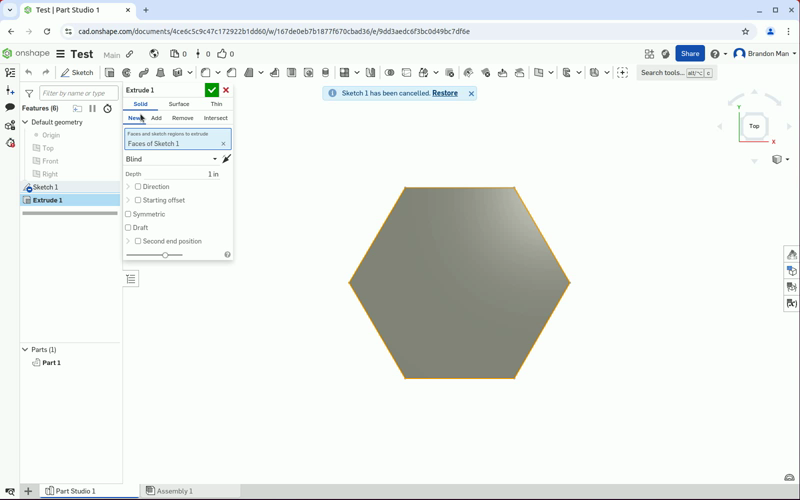
mouse_move(137, 120)
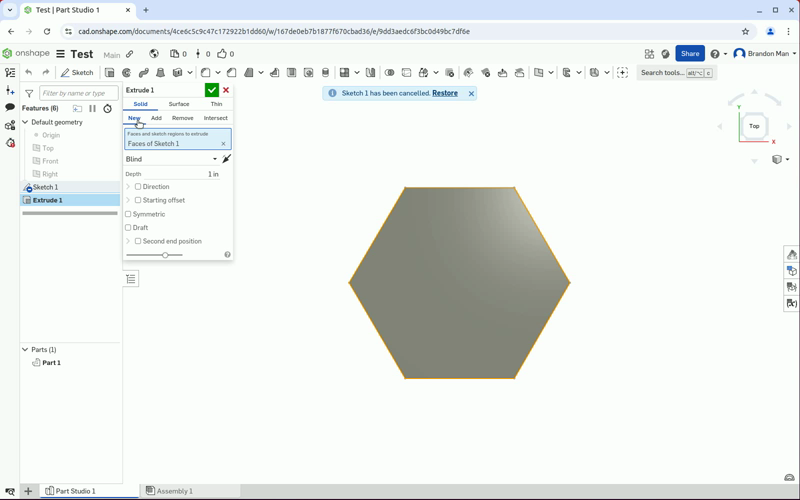
click(137, 120)
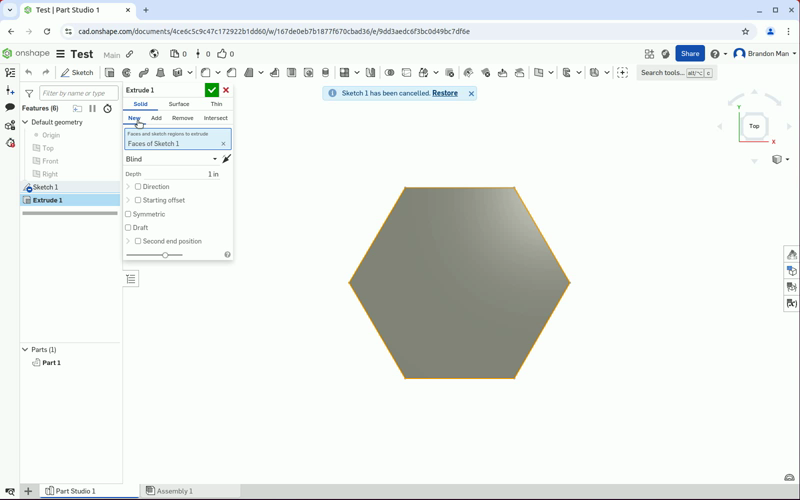
key(tab, 4)
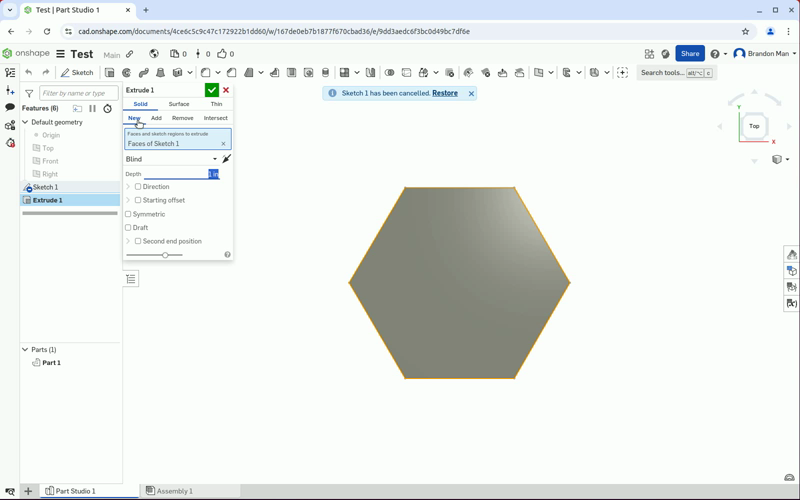
text(15.405)
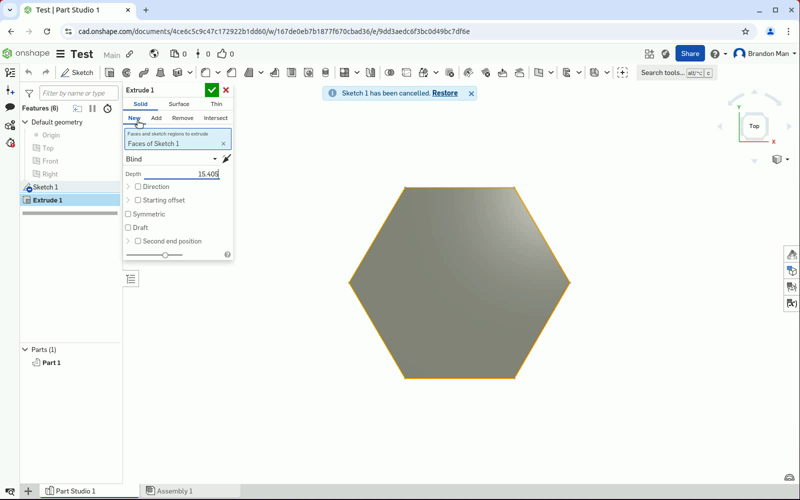
key(enter)
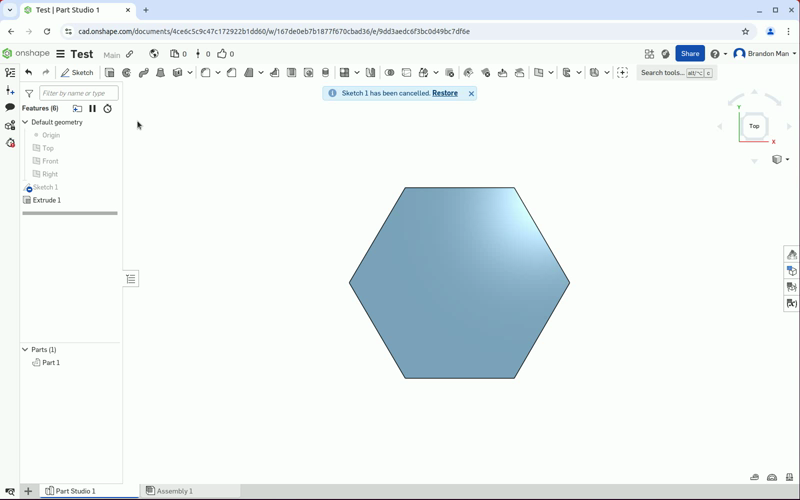
key(shift+h)
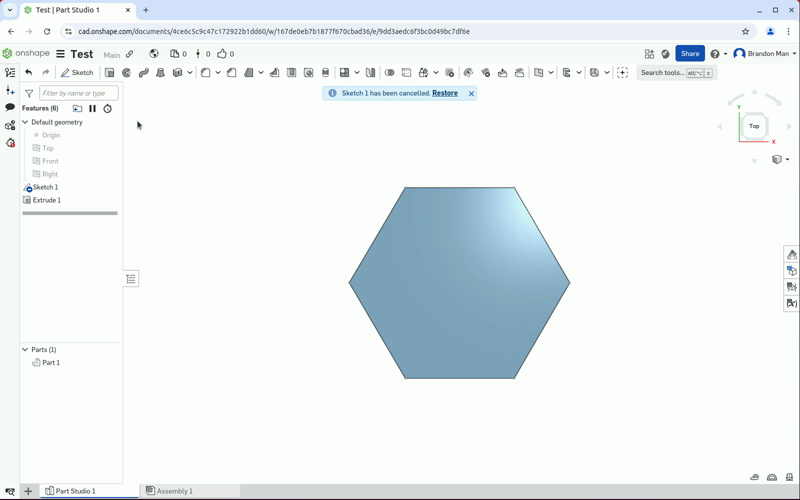
key(shift+h)
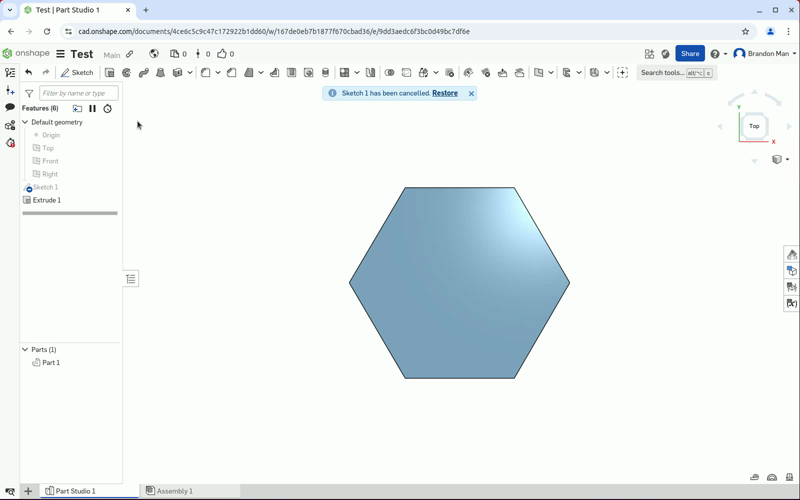
mouse_move(73, 189)
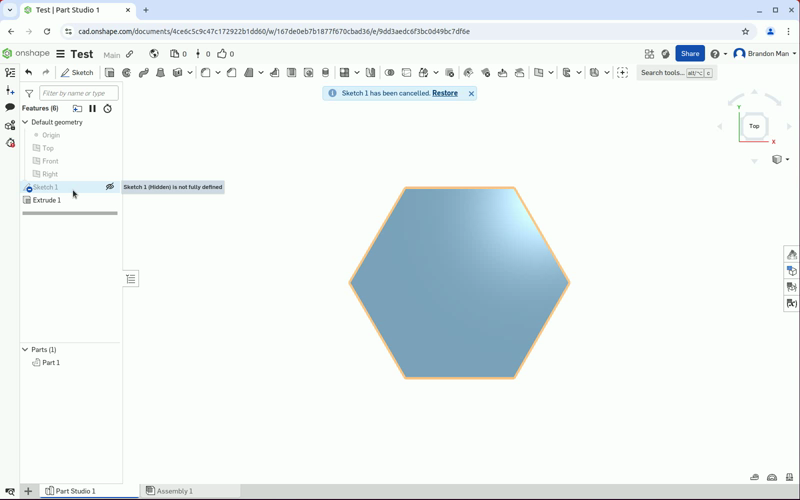
click(73, 189)
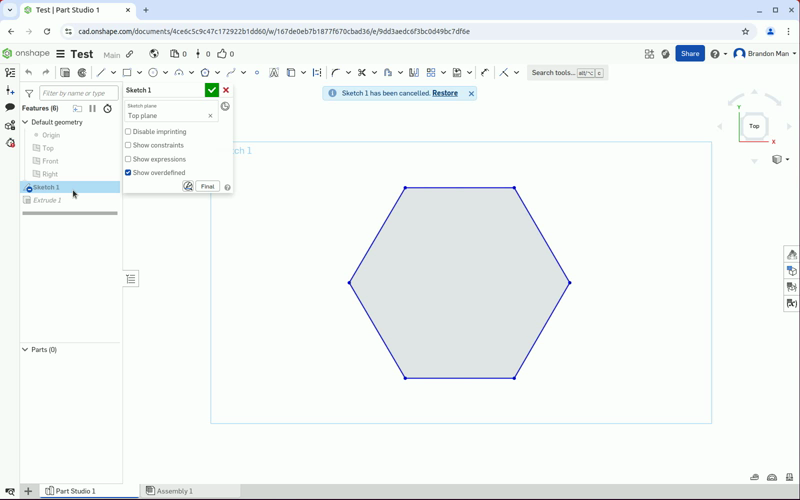
mouse_move(229, 92)
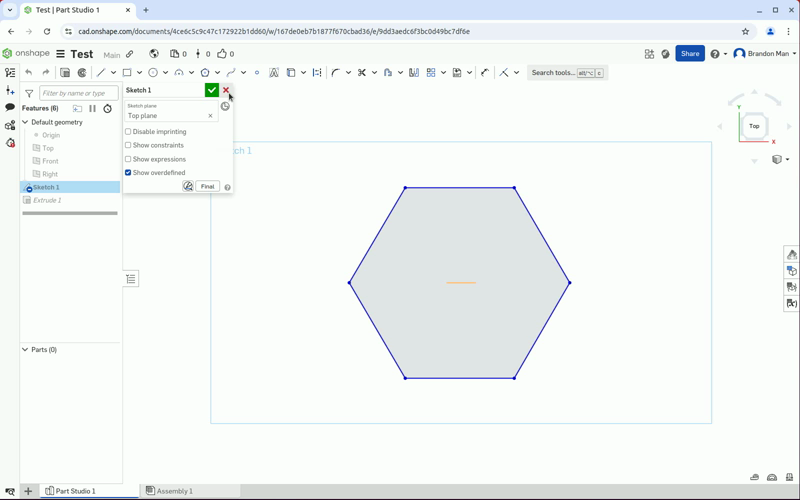
click(229, 92)
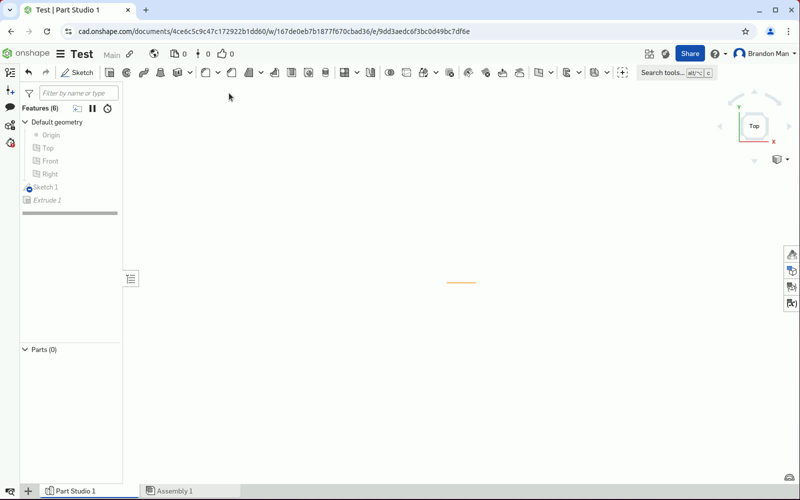
mouse_move(541, 75)
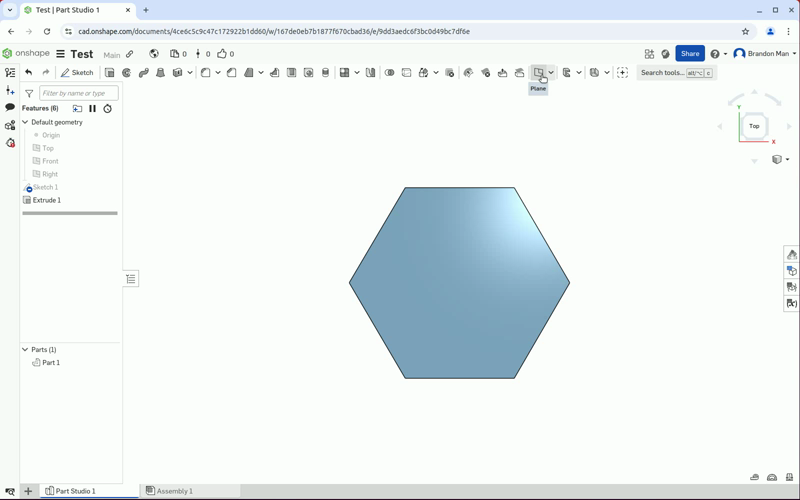
click(541, 75)
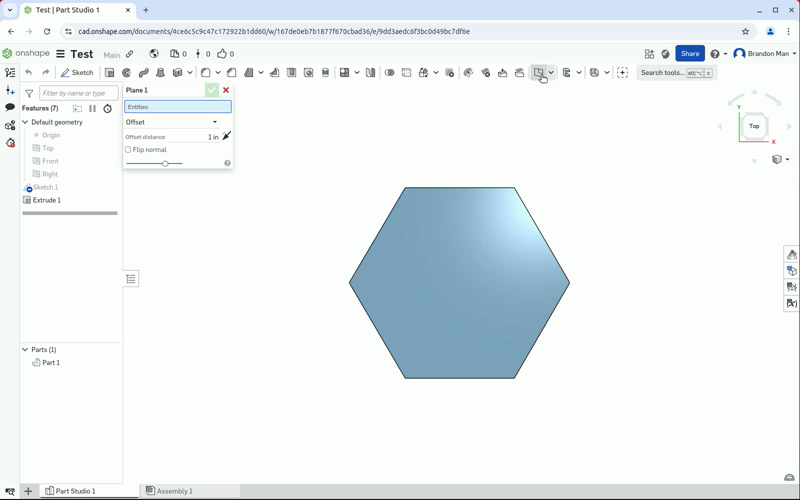
mouse_move(73, 150)
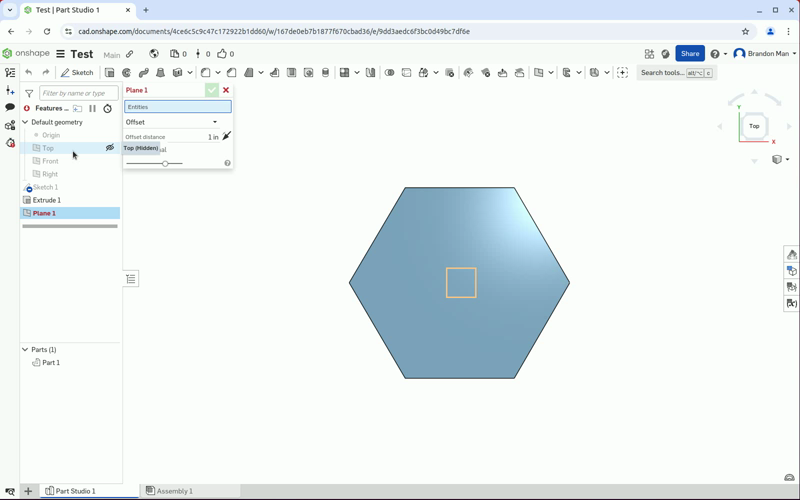
click(73, 150)
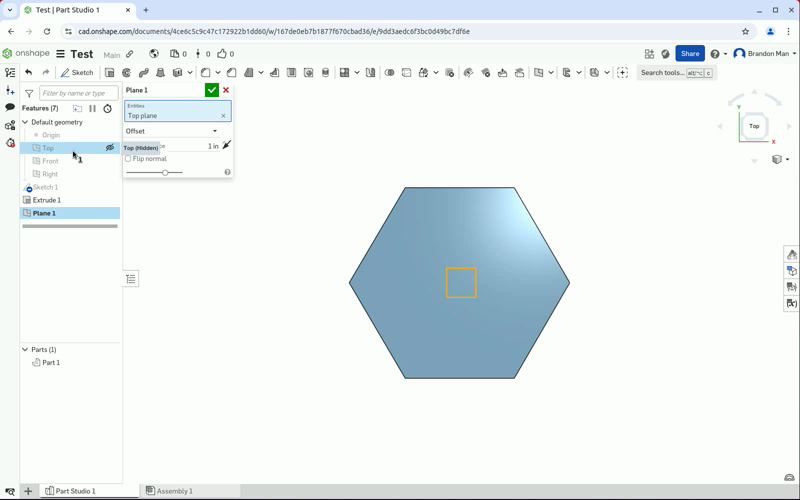
key(tab, 2)
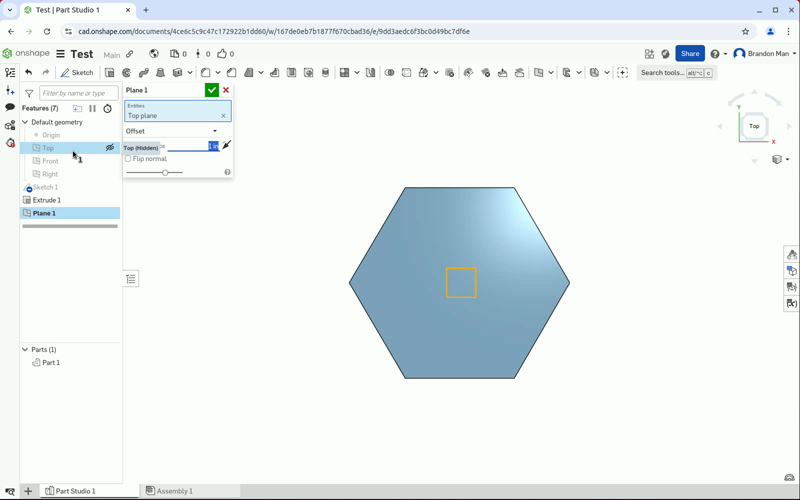
text(15.405)
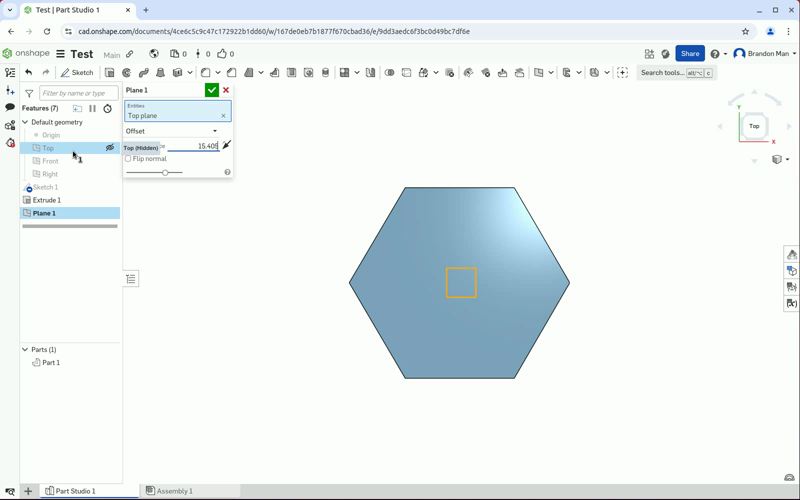
key(enter, 2)
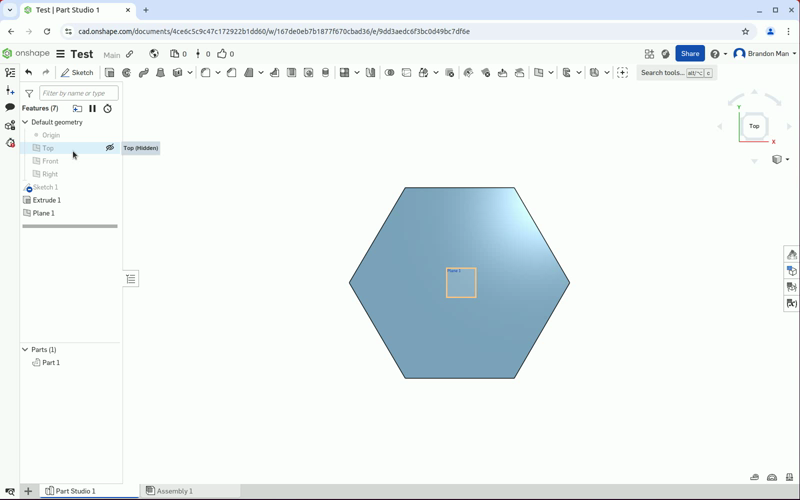
key(shift+s)
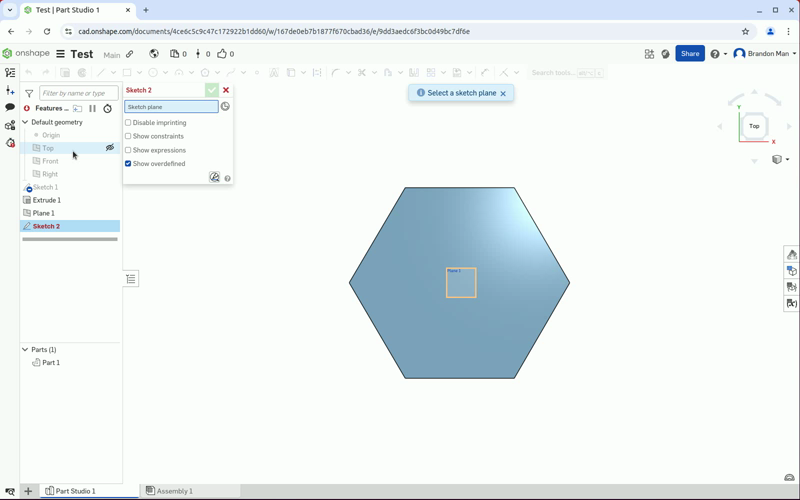
mouse_move(73, 215)
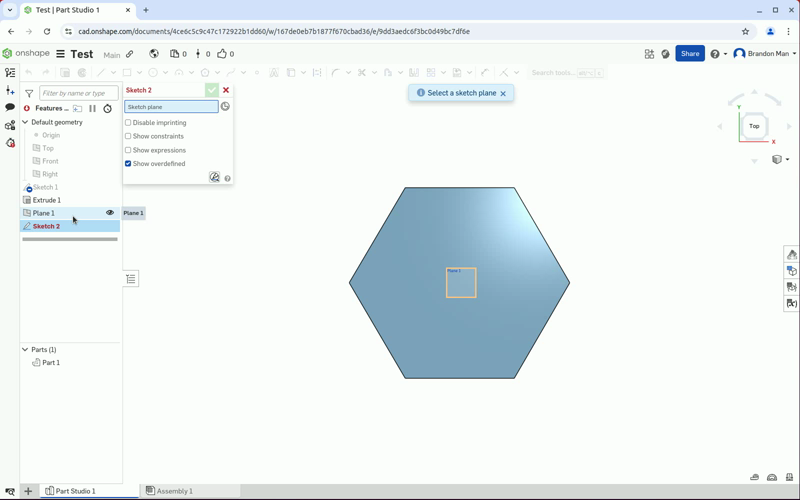
click(73, 215)
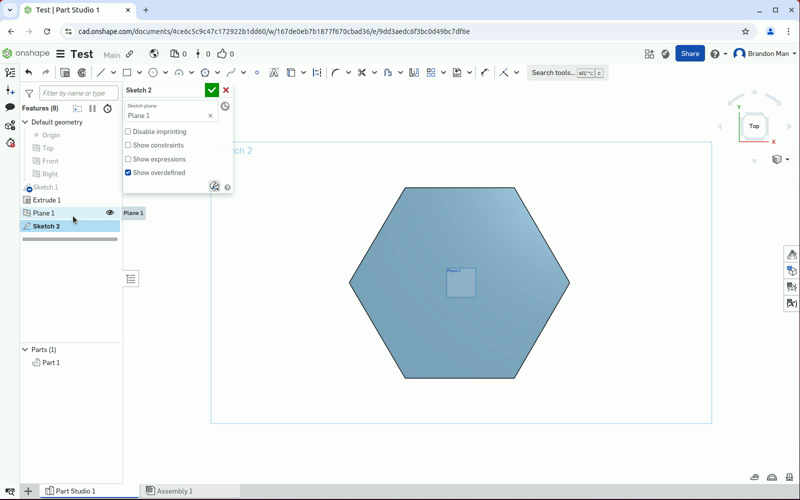
mouse_move(73, 352)
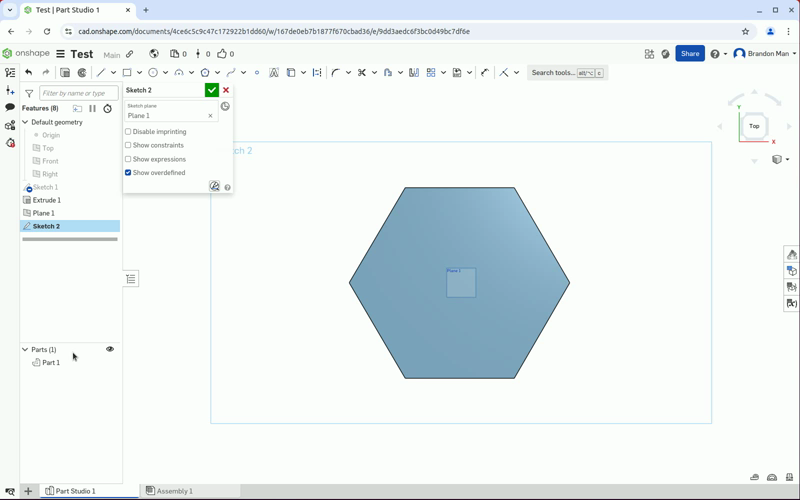
key(y)
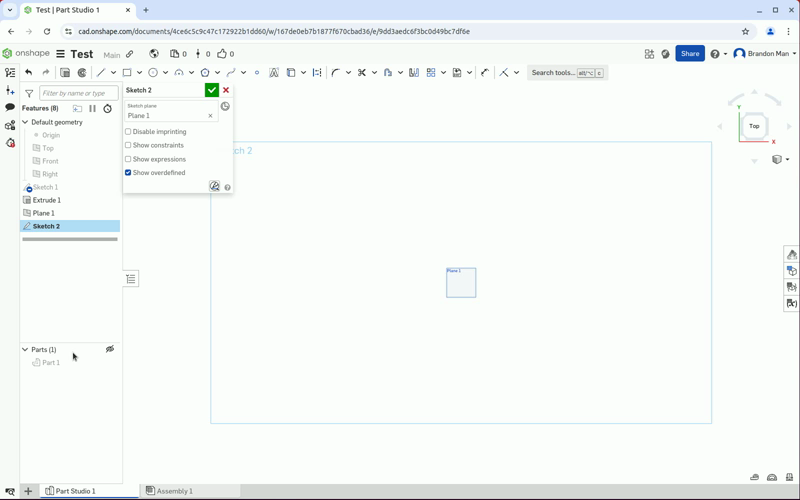
key(c)
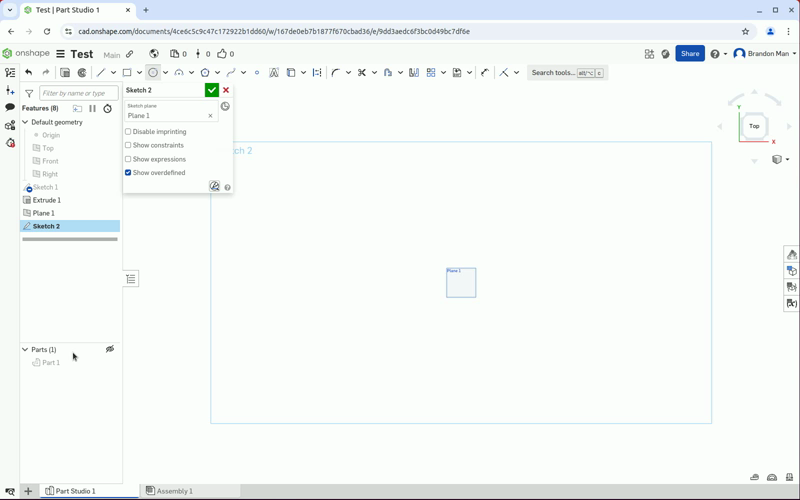
key_down(shift)
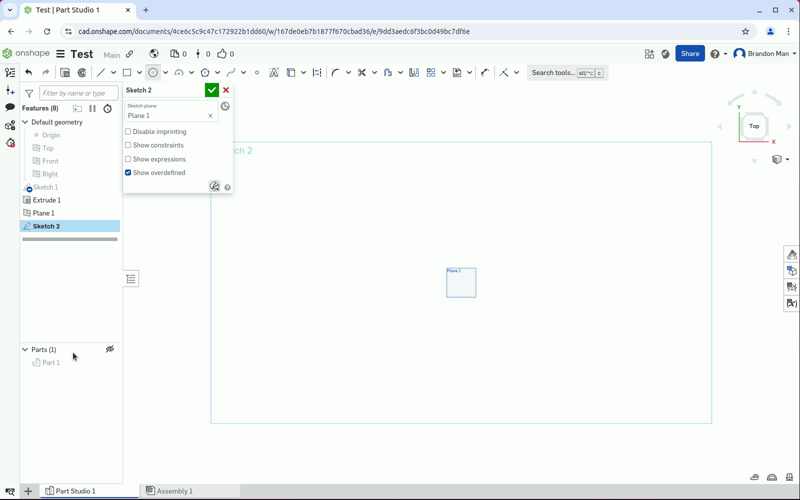
mouse_move(461, 282)
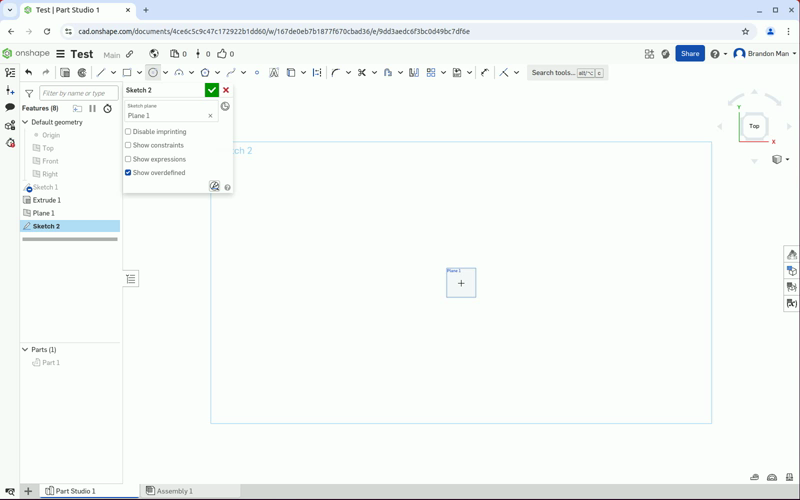
click(461, 282)
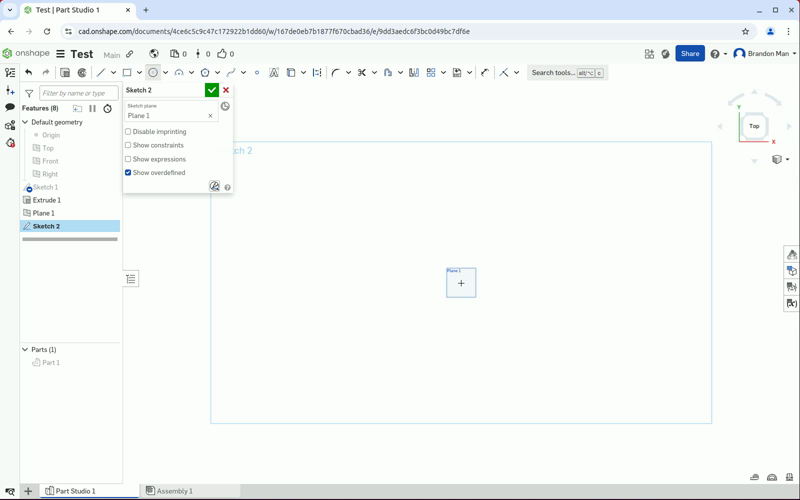
key_up(shift)
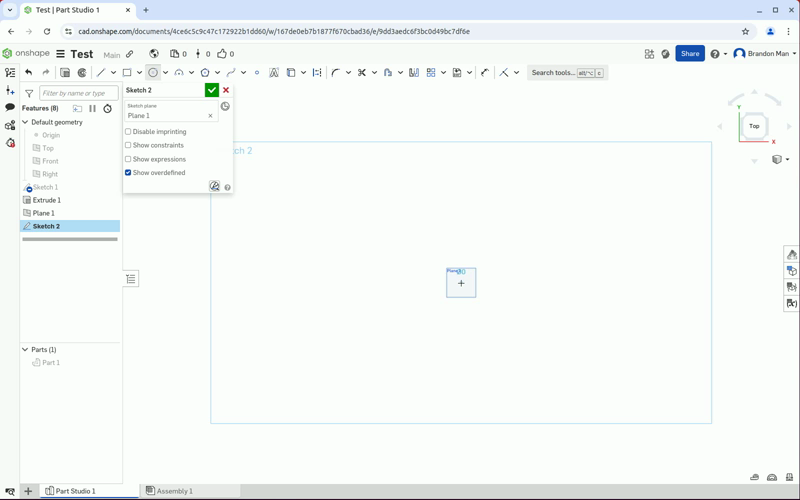
mouse_move(552, 282)
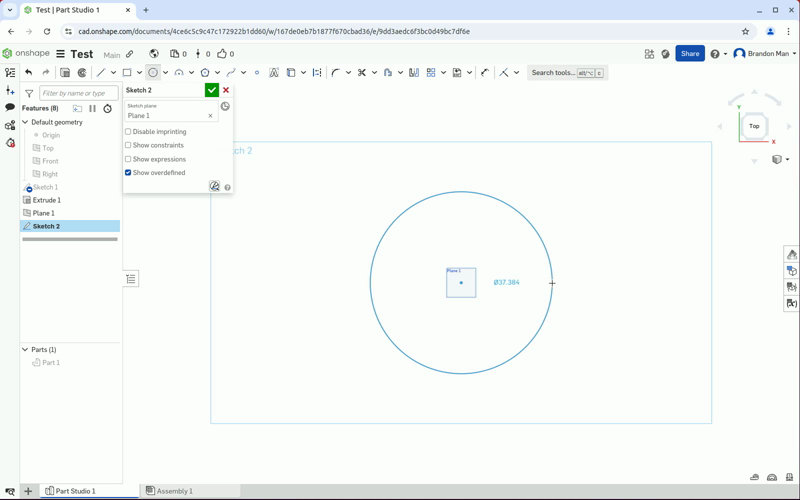
click(552, 282)
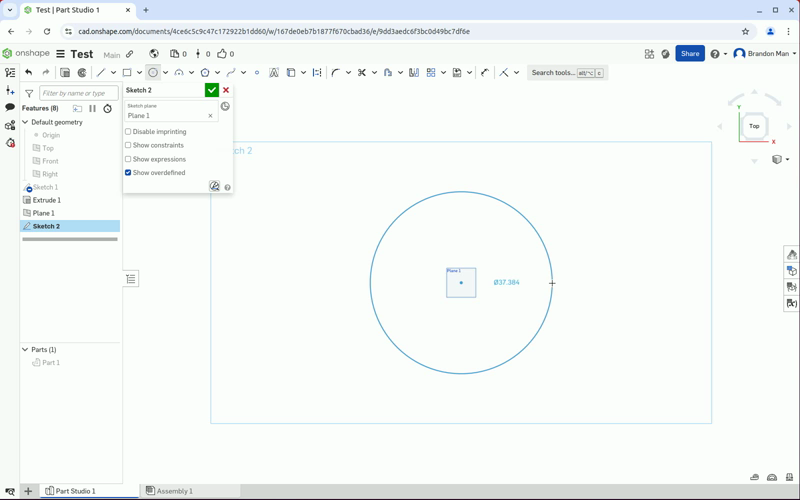
key(esc)
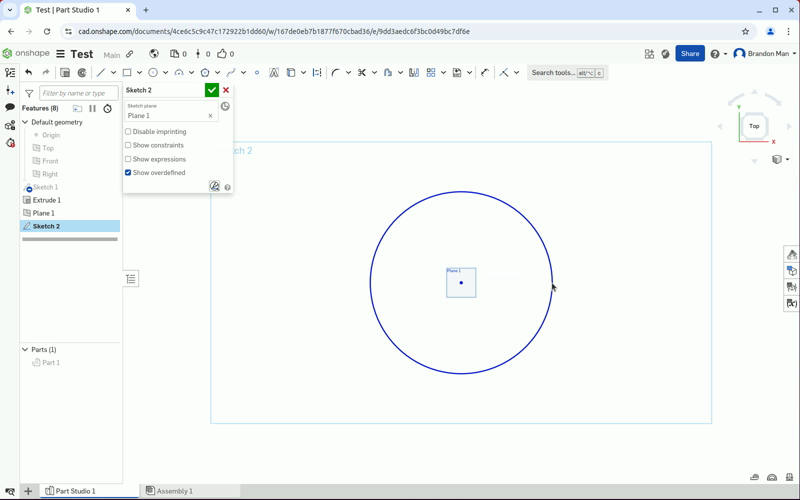
mouse_move(502, 298)
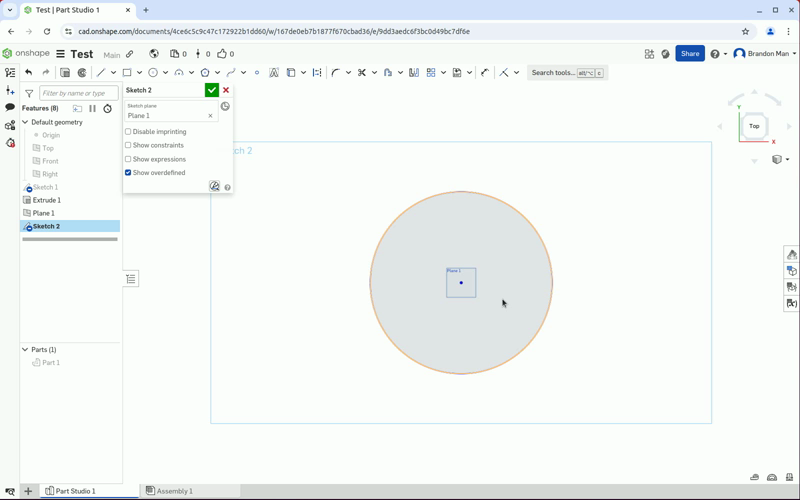
click(502, 298)
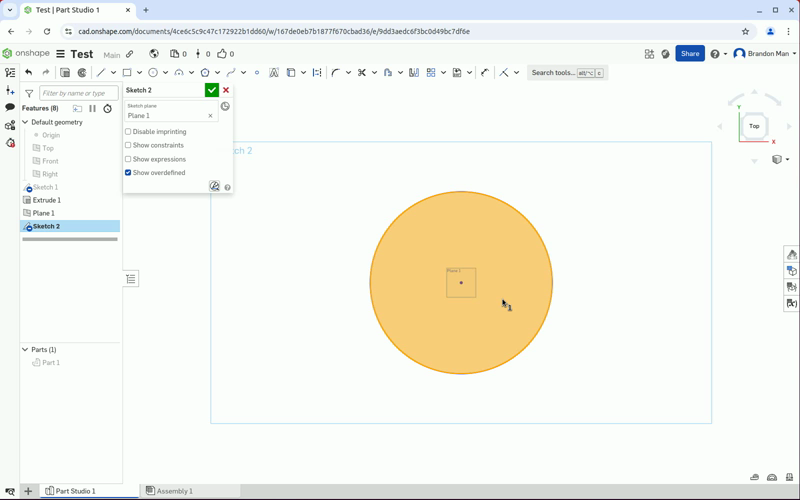
mouse_move(73, 352)
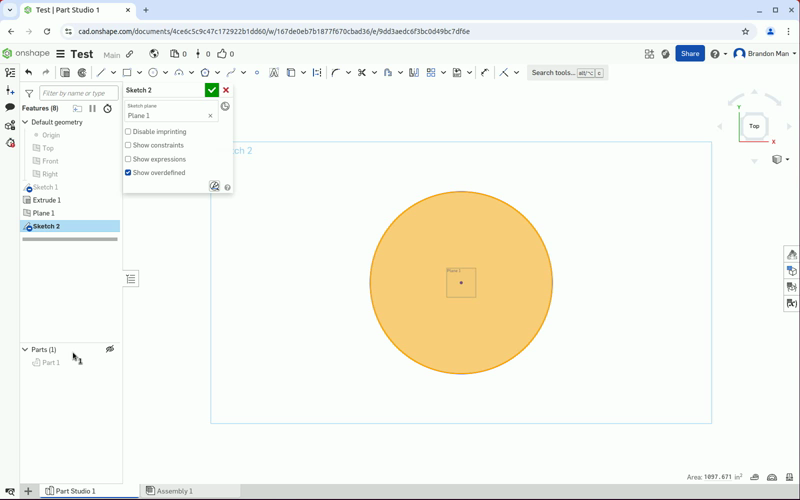
key(shift+y)
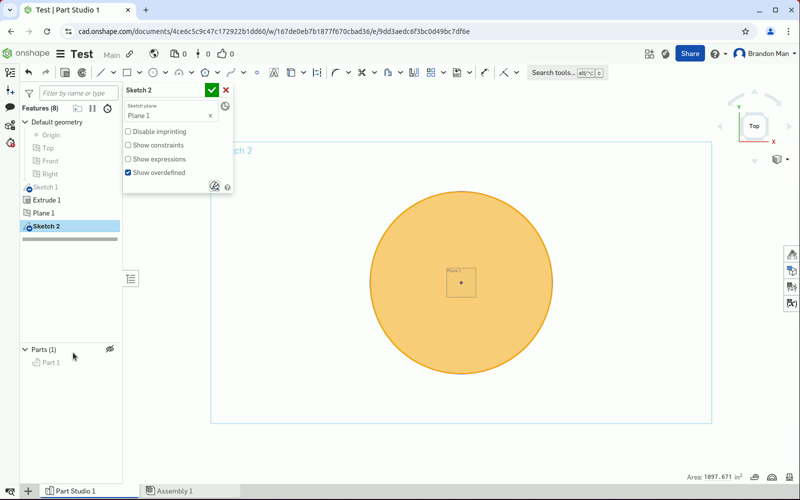
key(shift+e)
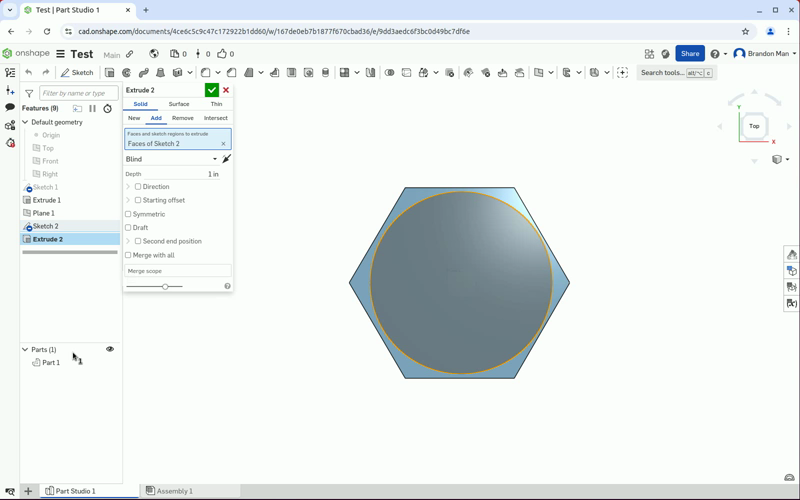
mouse_move(143, 106)
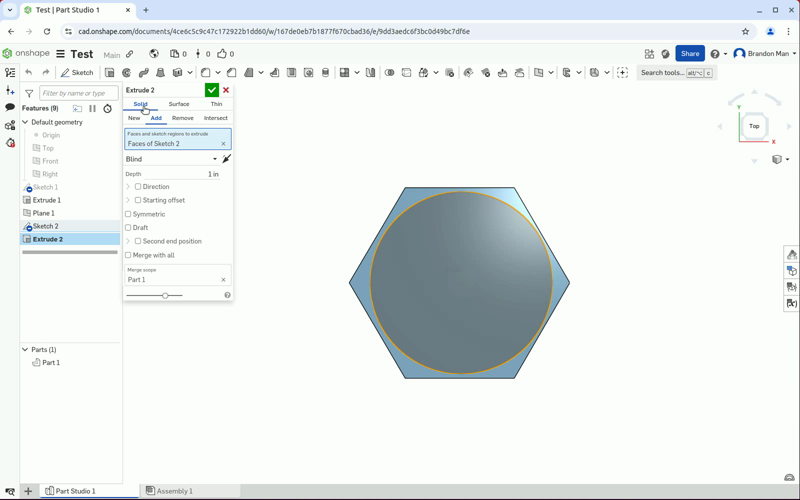
click(143, 106)
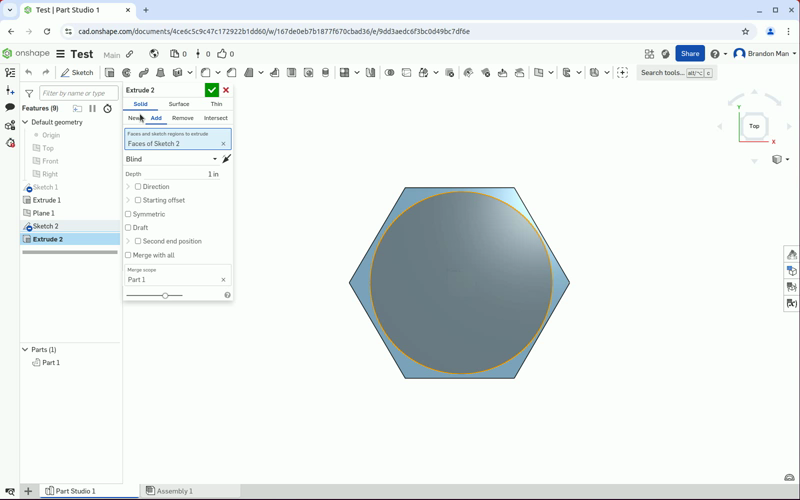
mouse_move(137, 120)
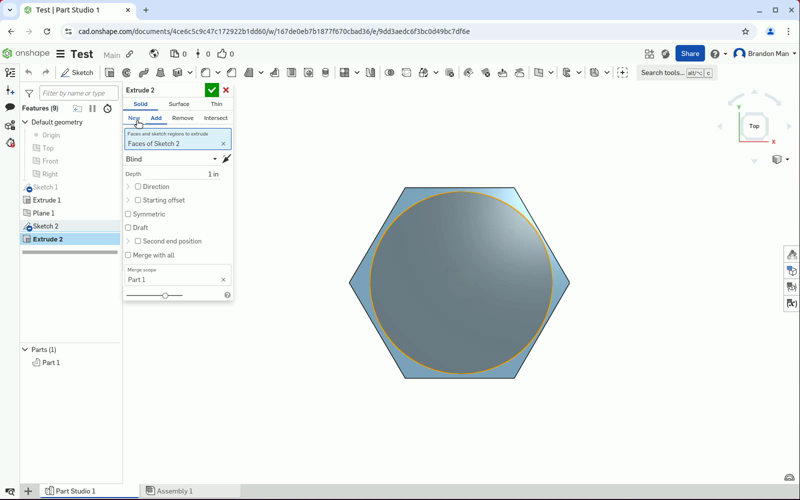
click(137, 120)
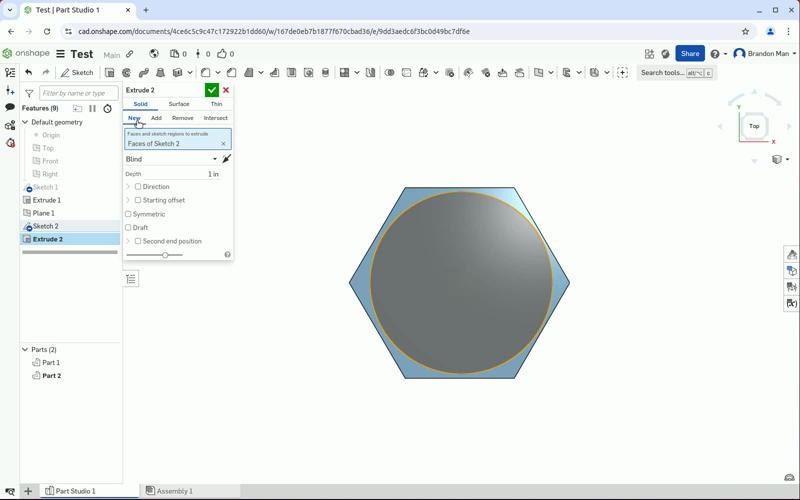
key(tab, 4)
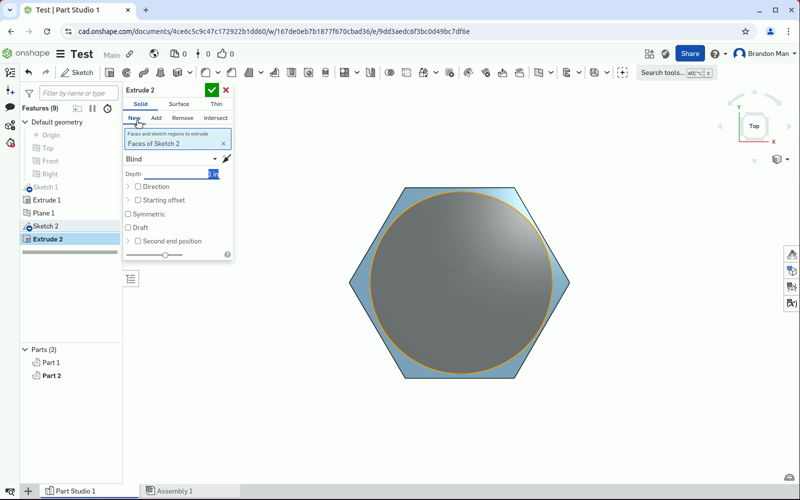
text(7.703)
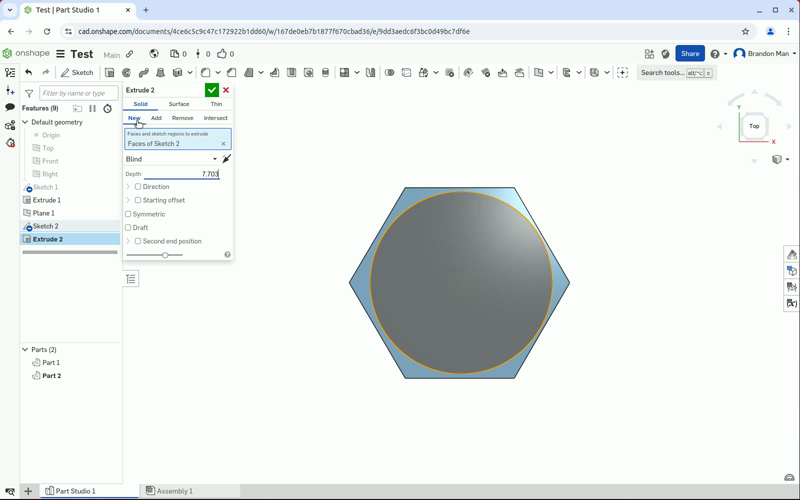
key(enter)
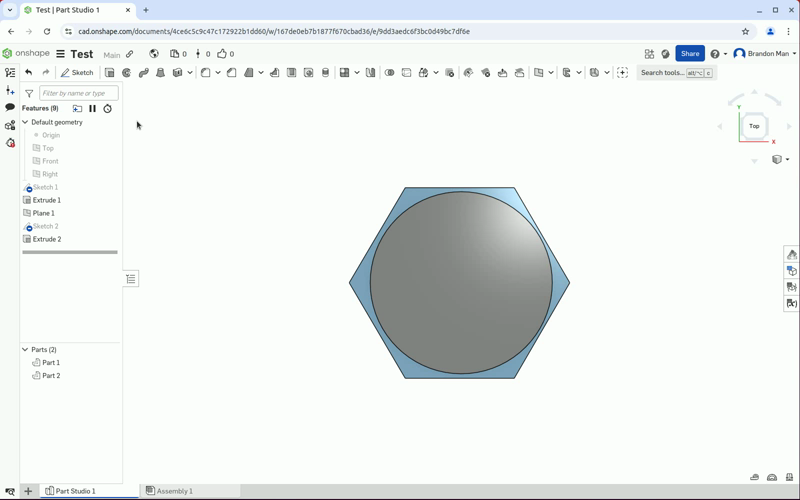
key(shift+h)
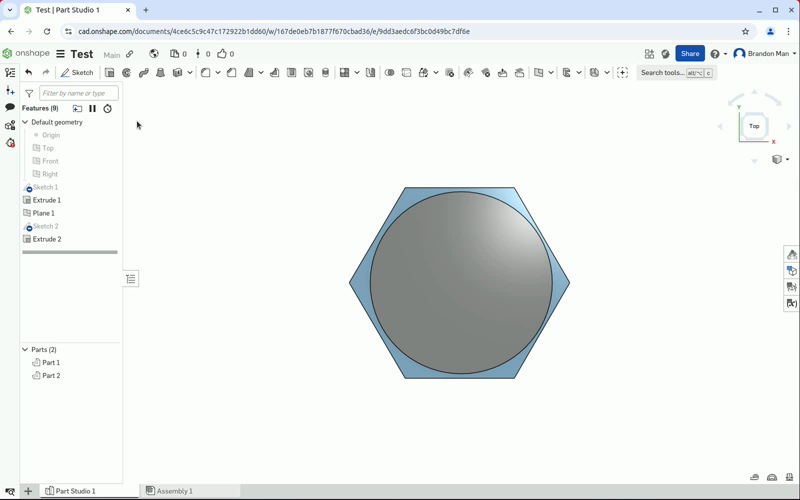
key(shift+h)
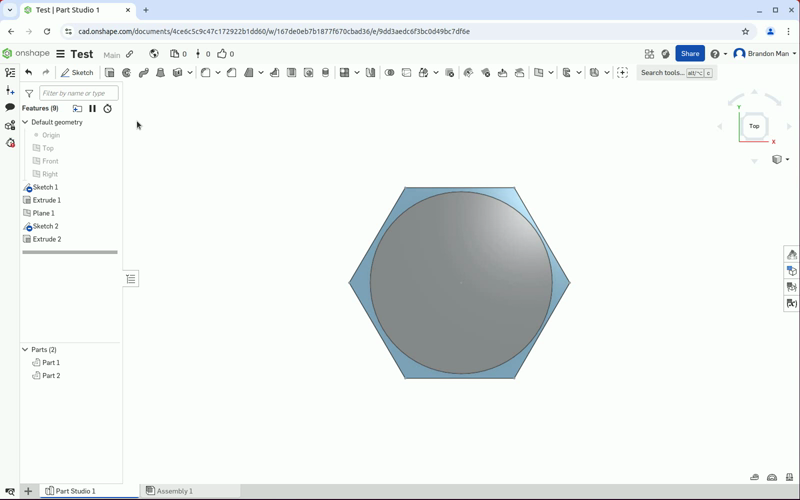
key(shift+7)
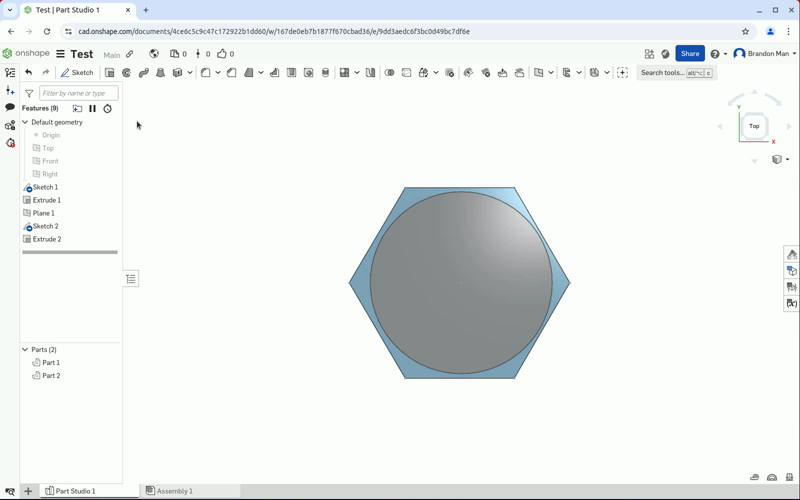
key(up, 3)
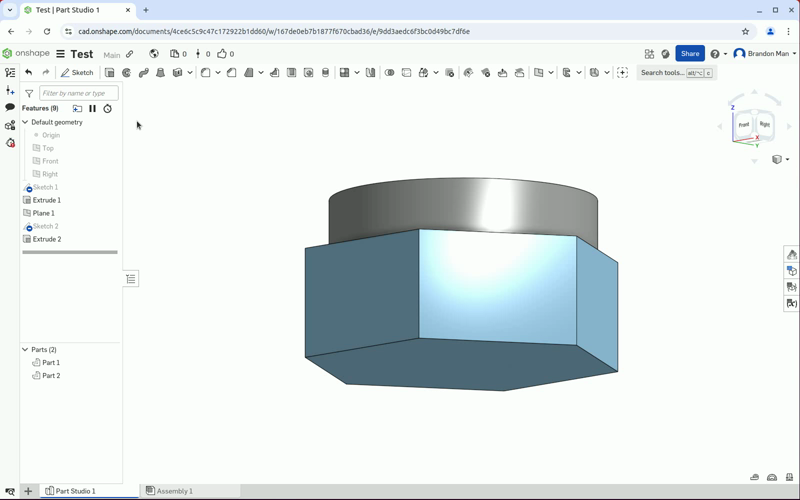
key(left, 3)
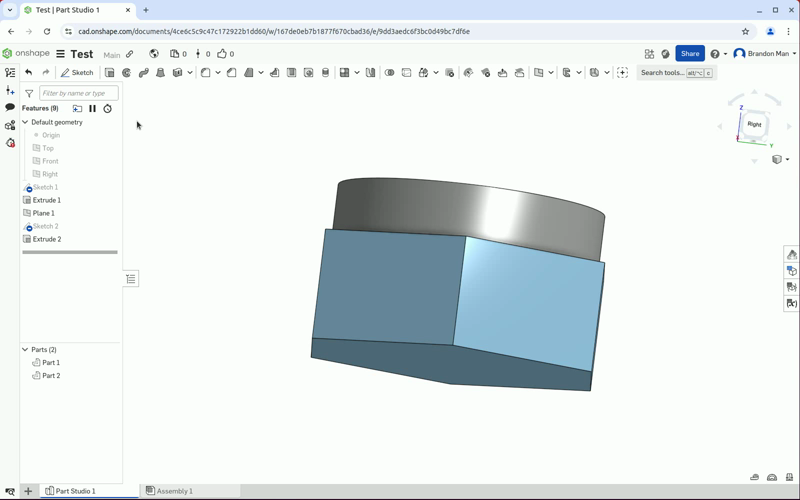
key(right, 3)
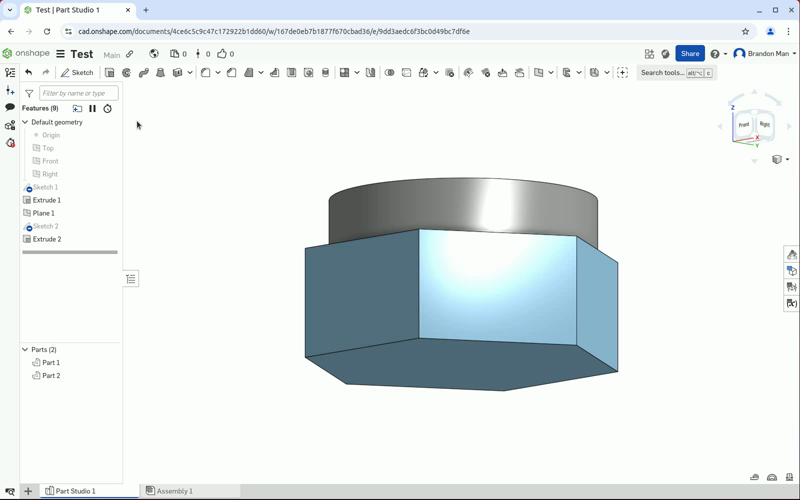
key(down, 3)
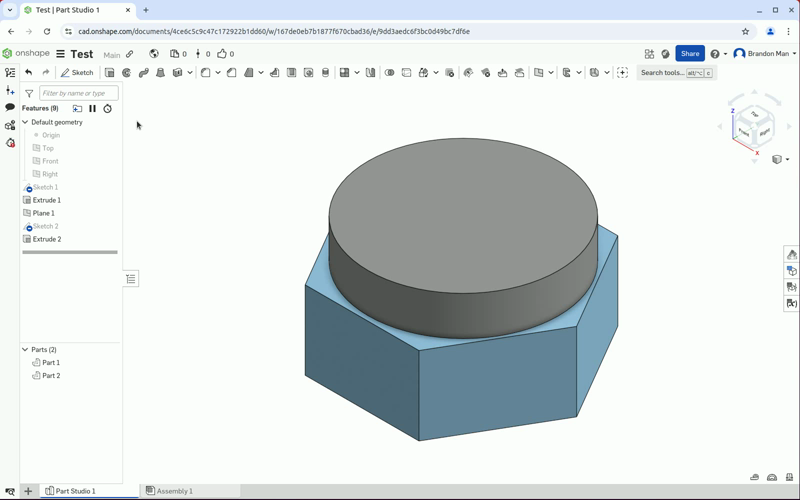
mouse_move(73, 189)
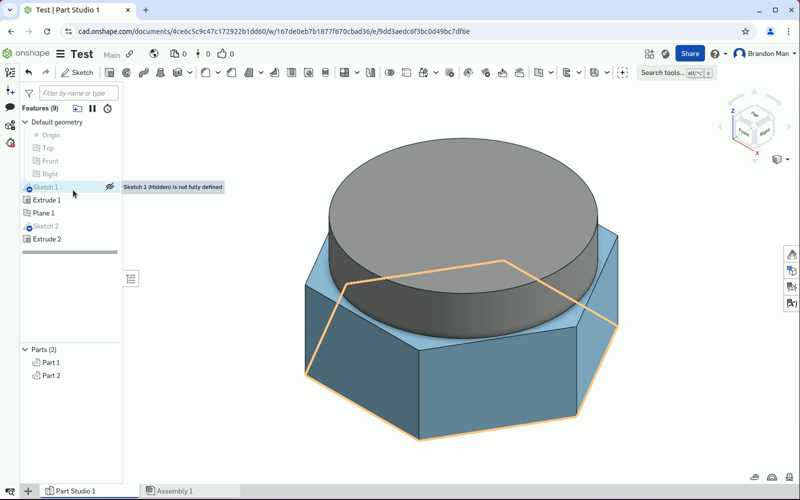
click(73, 189)